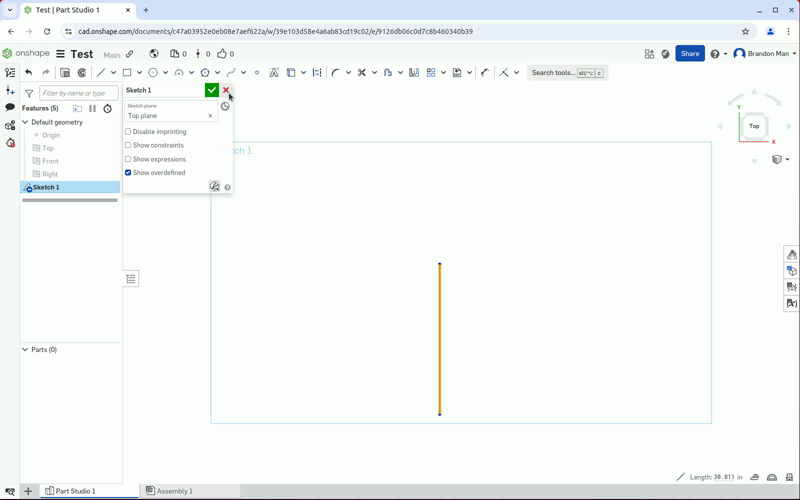
key(shift+h)
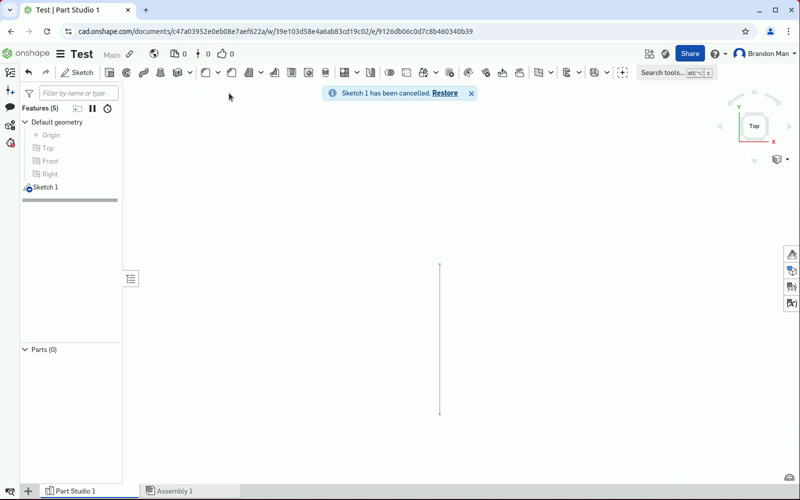
key(shift+s)
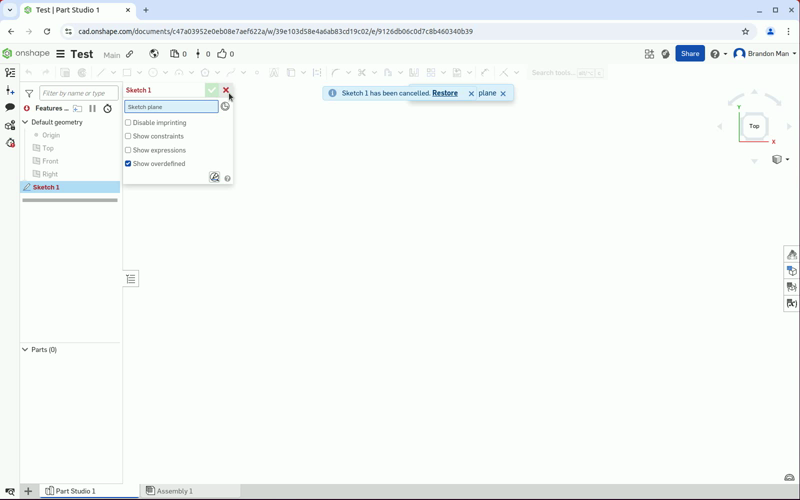
mouse_move(73, 150)
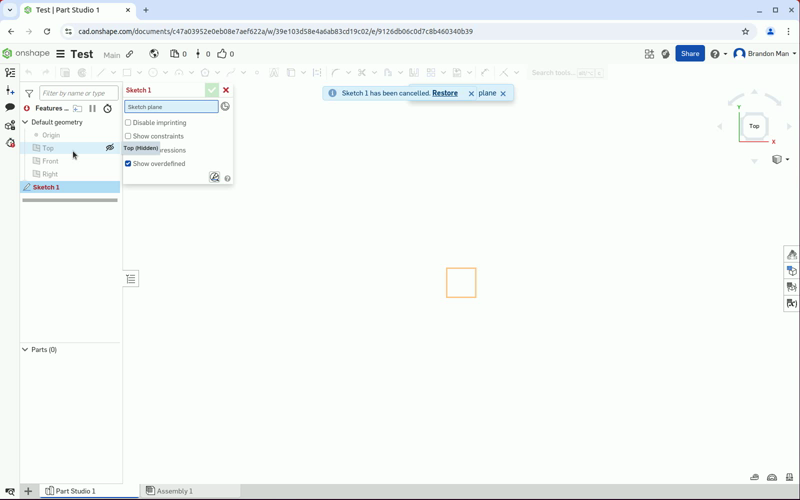
click(73, 150)
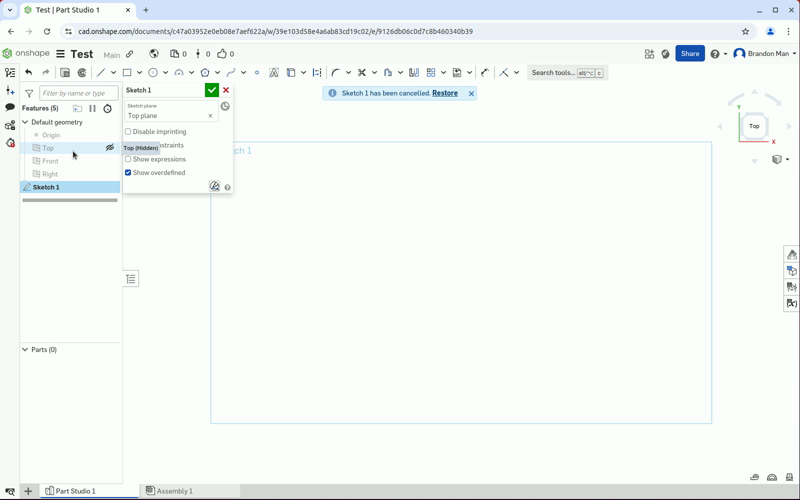
mouse_move(73, 352)
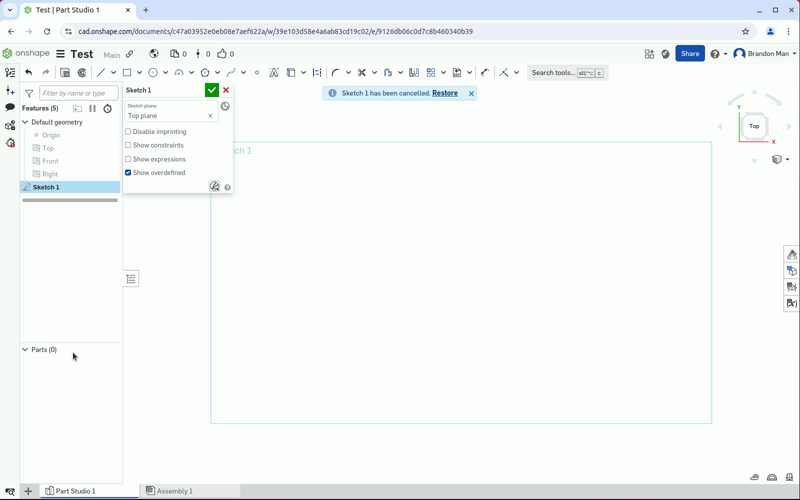
key(y)
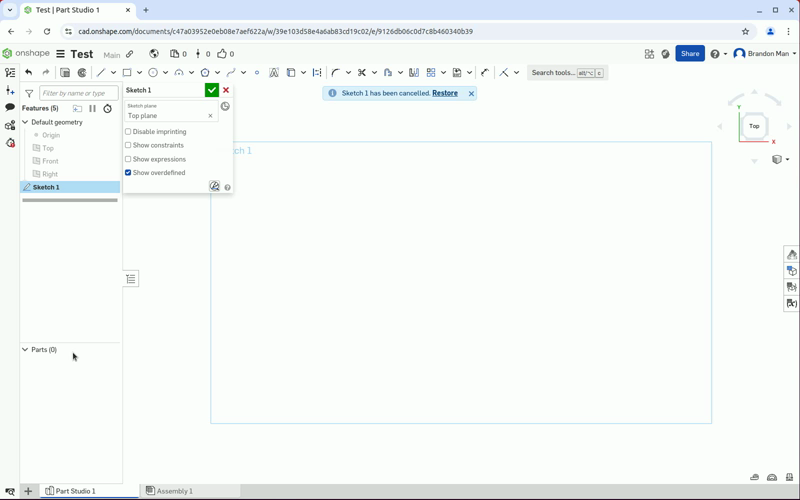
key(l)
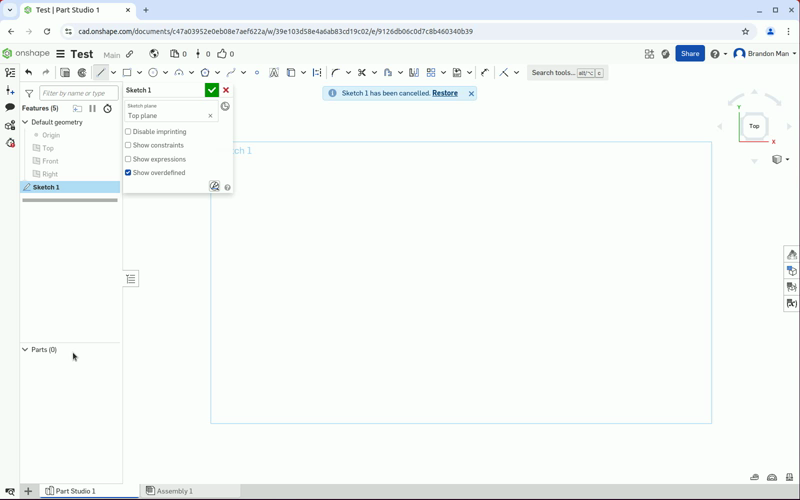
key_down(shift)
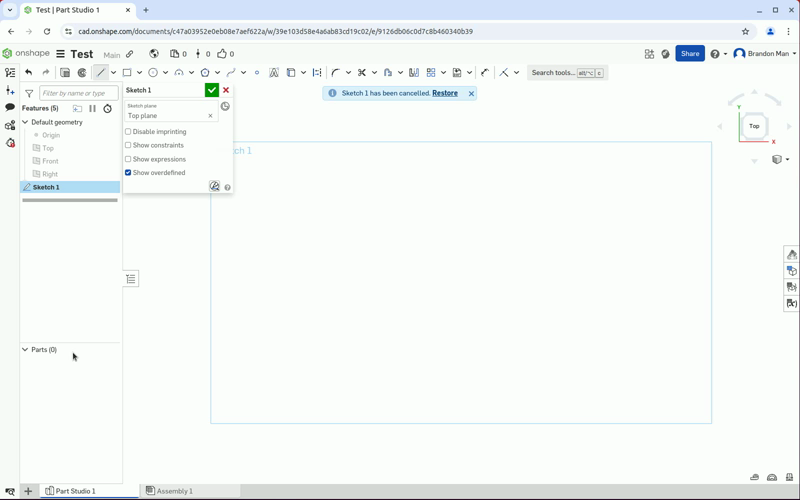
mouse_move(348, 362)
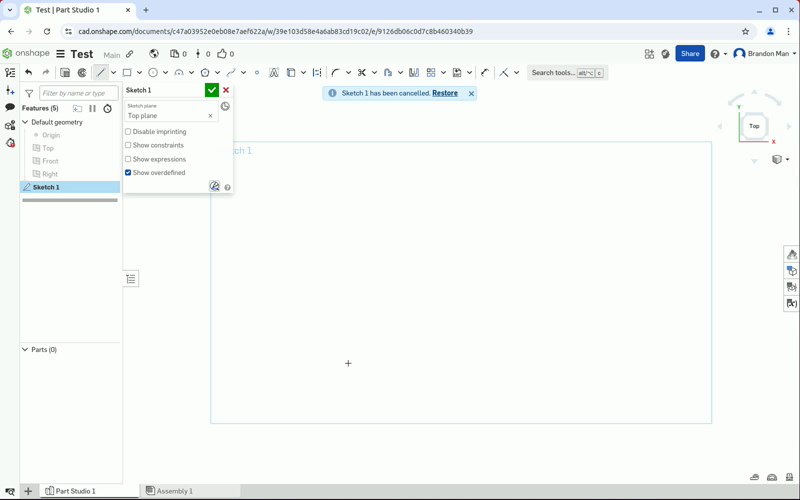
click(348, 362)
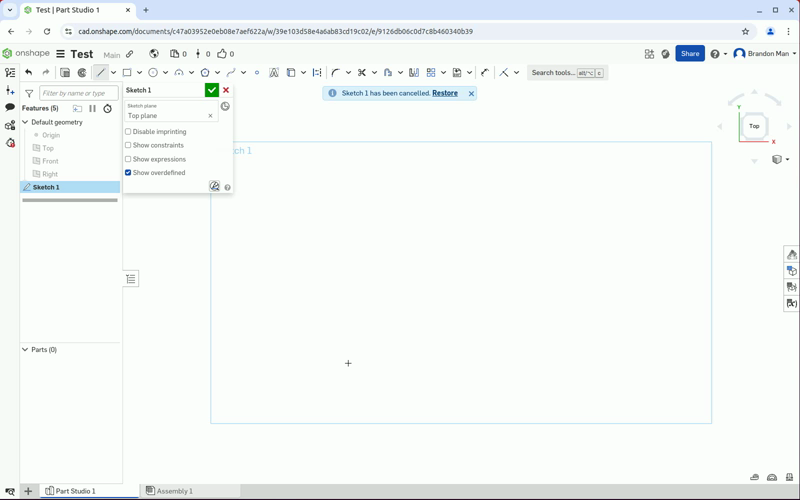
key_up(shift)
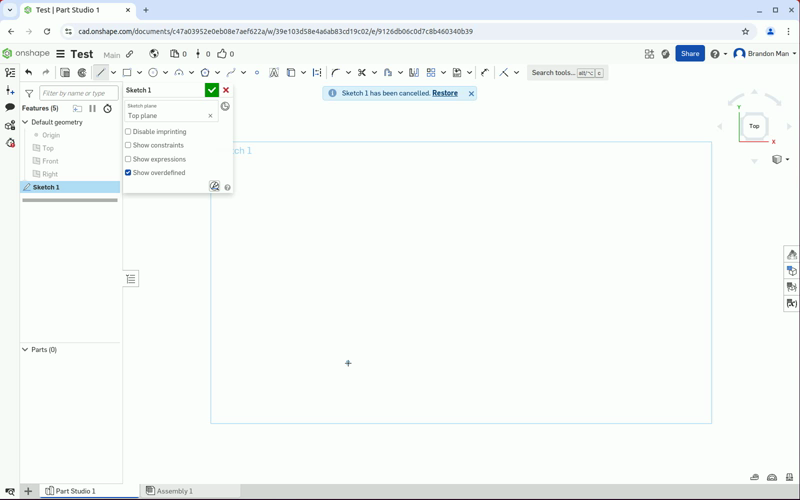
key_down(shift)
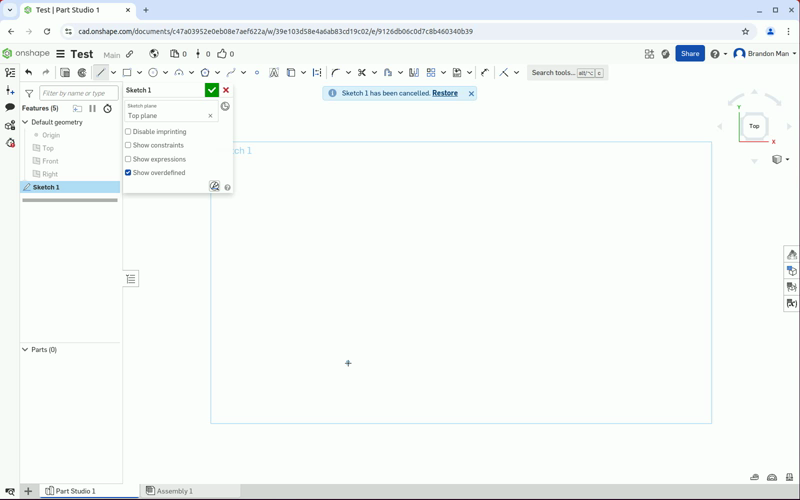
mouse_move(564, 362)
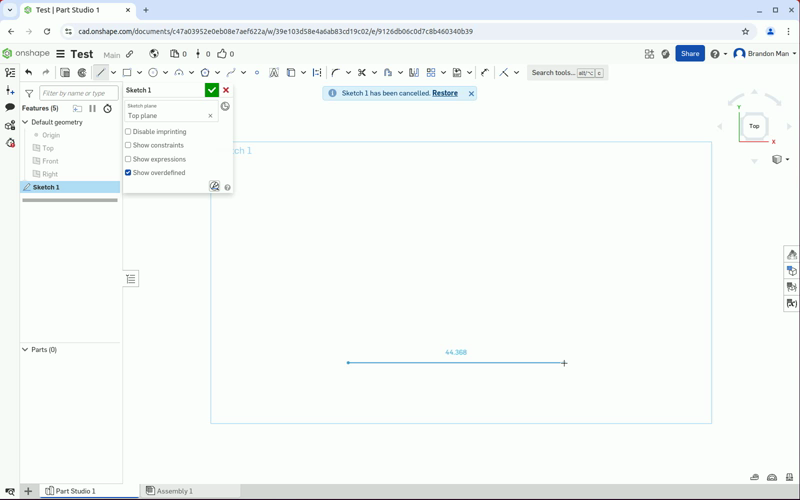
click(564, 362)
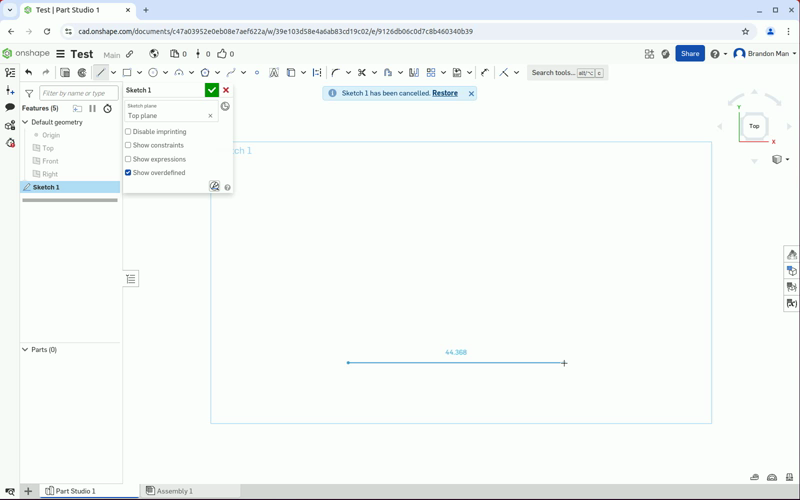
key_up(shift)
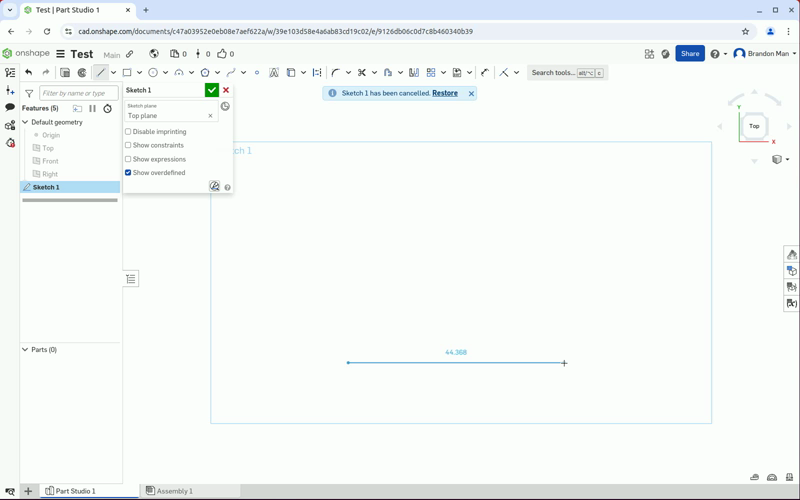
key_down(shift)
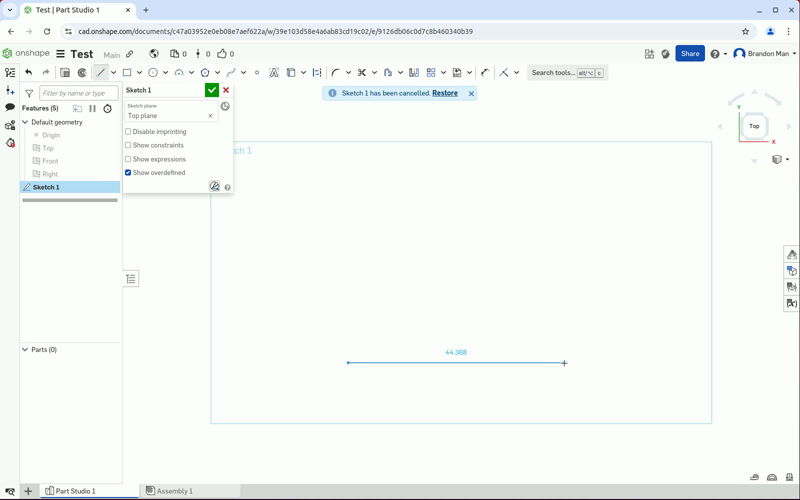
mouse_move(564, 203)
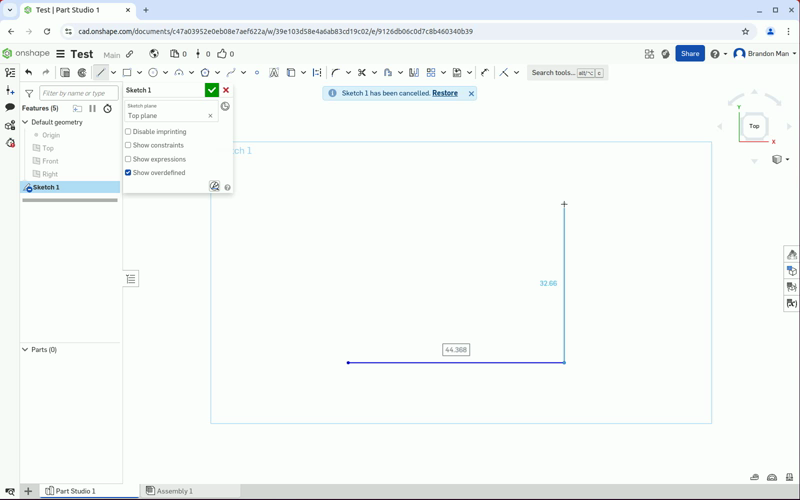
click(564, 203)
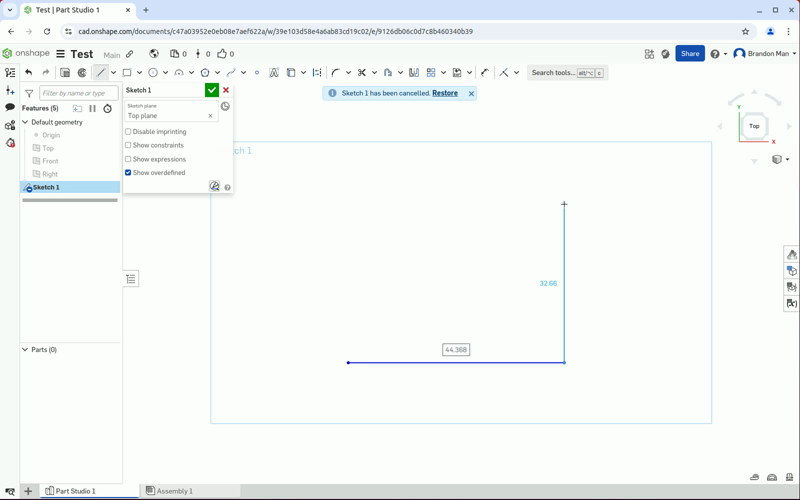
key_up(shift)
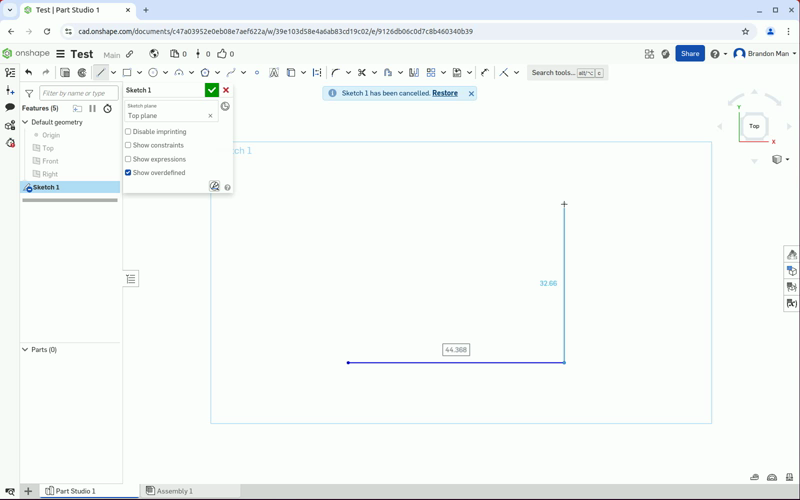
key_down(shift)
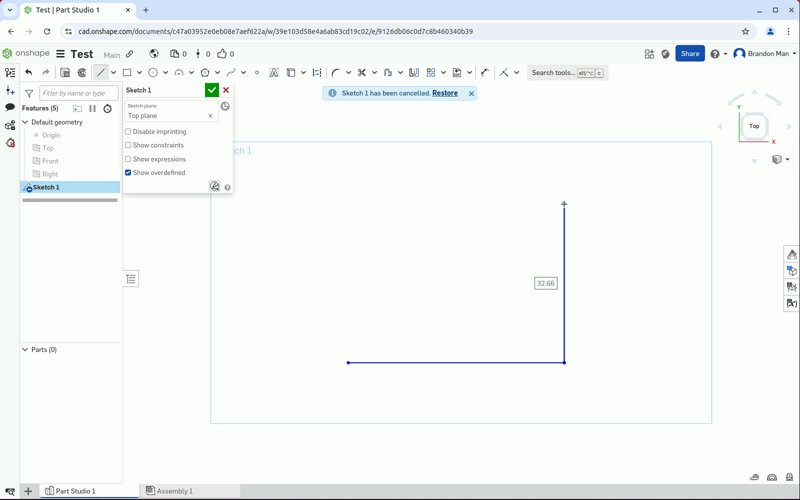
mouse_move(348, 203)
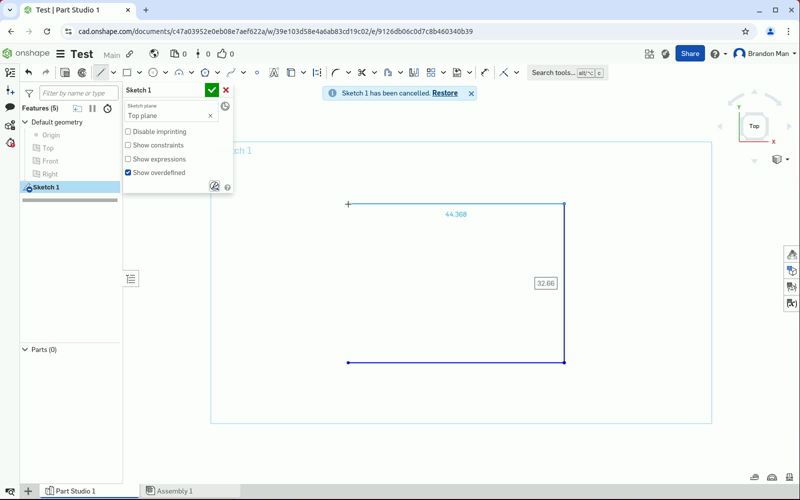
click(348, 203)
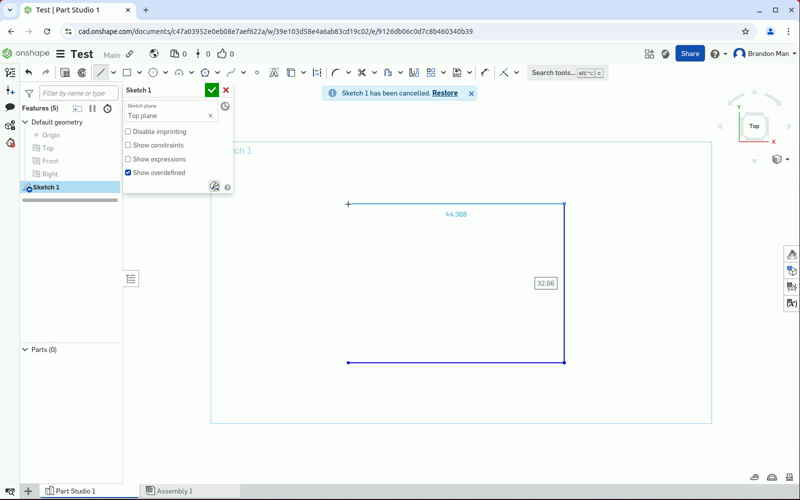
key_up(shift)
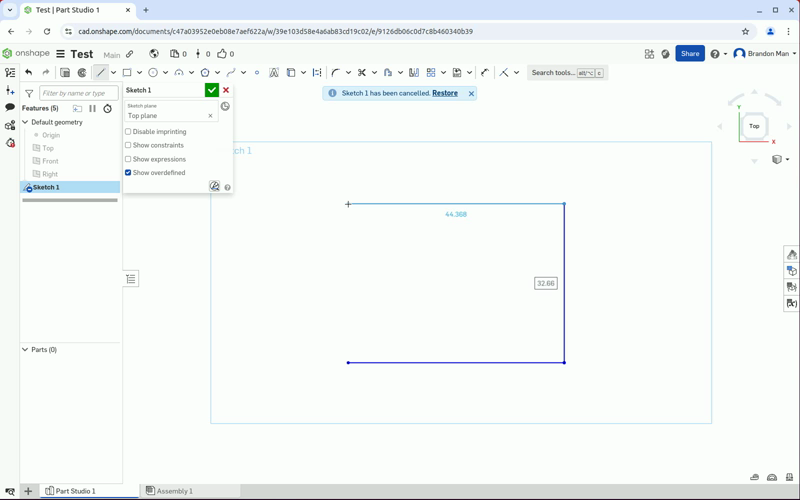
key_down(shift)
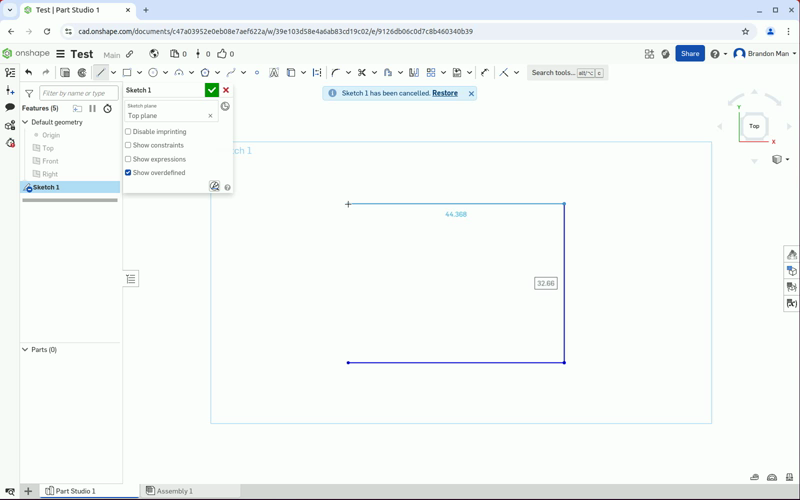
mouse_move(348, 362)
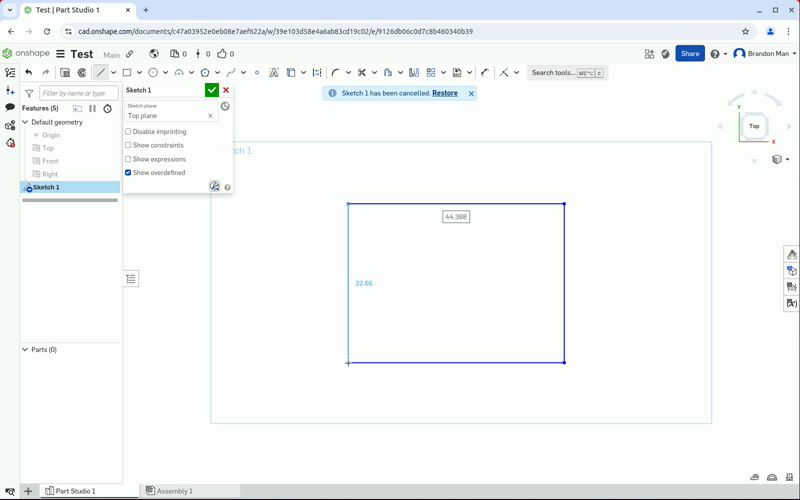
key_up(shift)
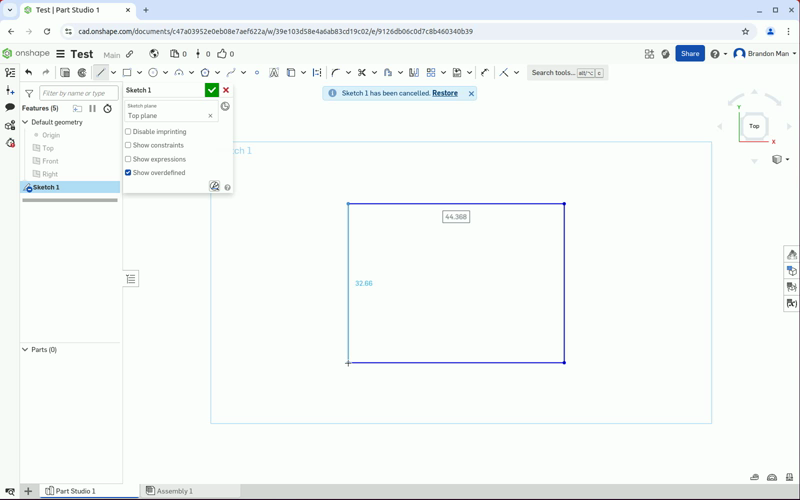
click(348, 362)
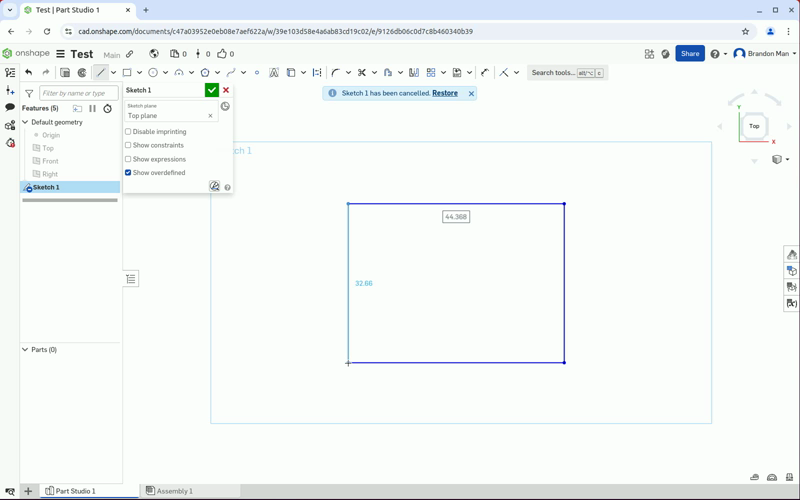
key(esc)
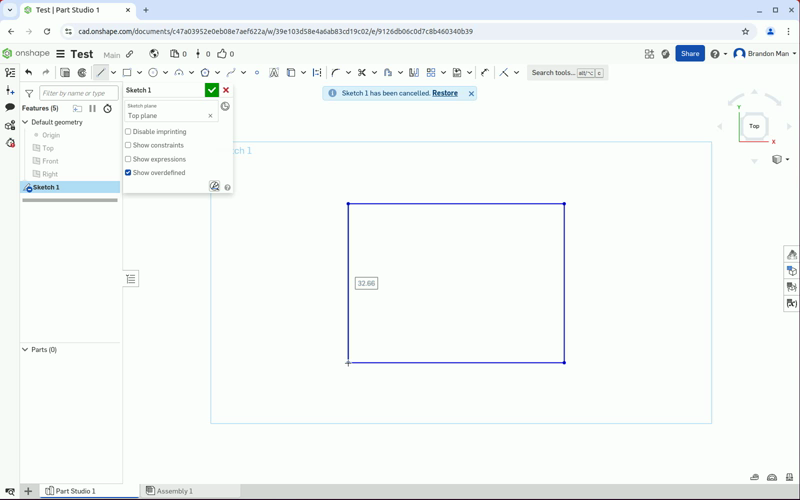
mouse_move(452, 310)
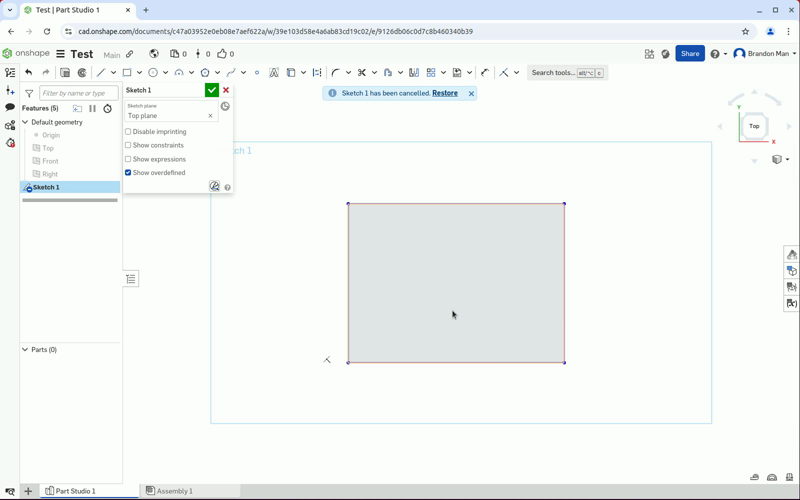
click(452, 310)
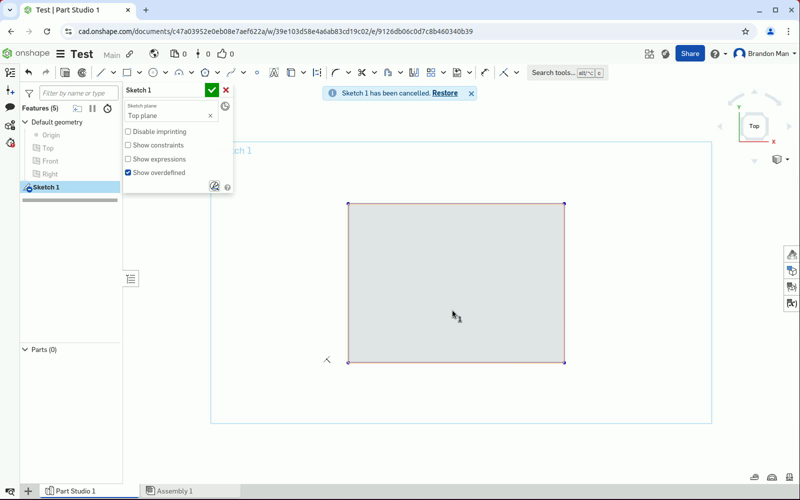
mouse_move(73, 352)
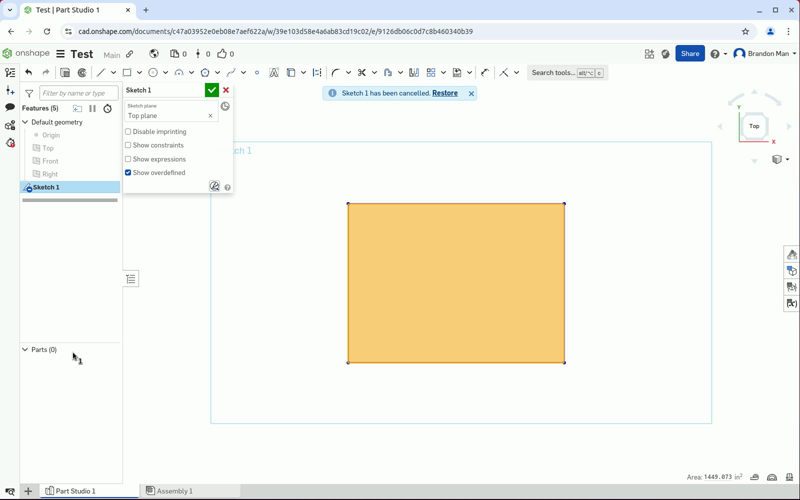
key(shift+y)
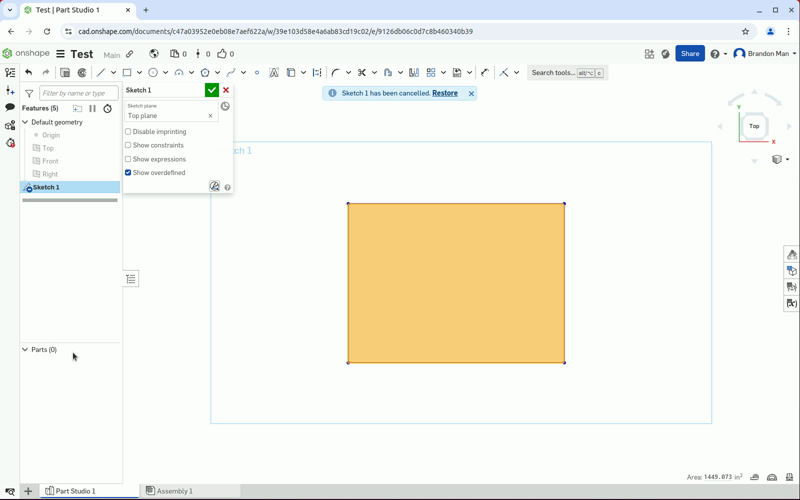
key(shift+e)
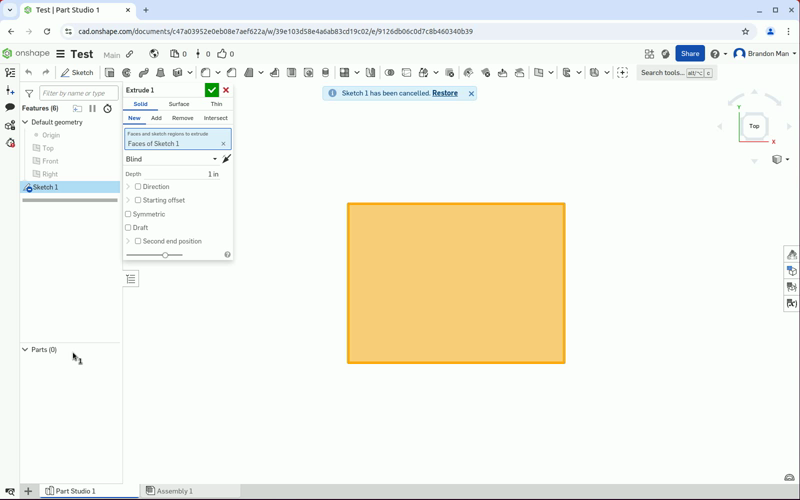
mouse_move(143, 106)
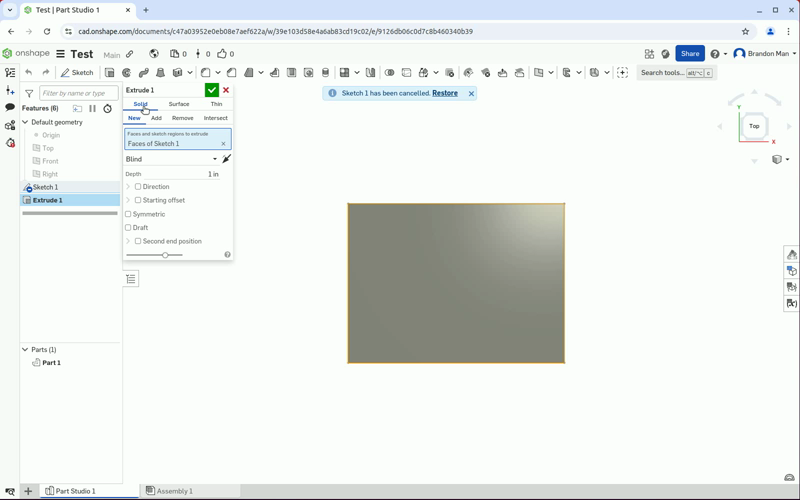
click(143, 106)
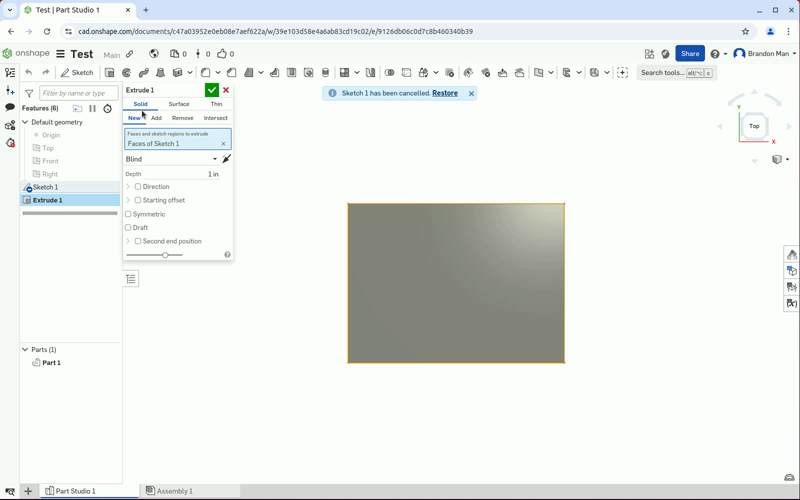
mouse_move(137, 120)
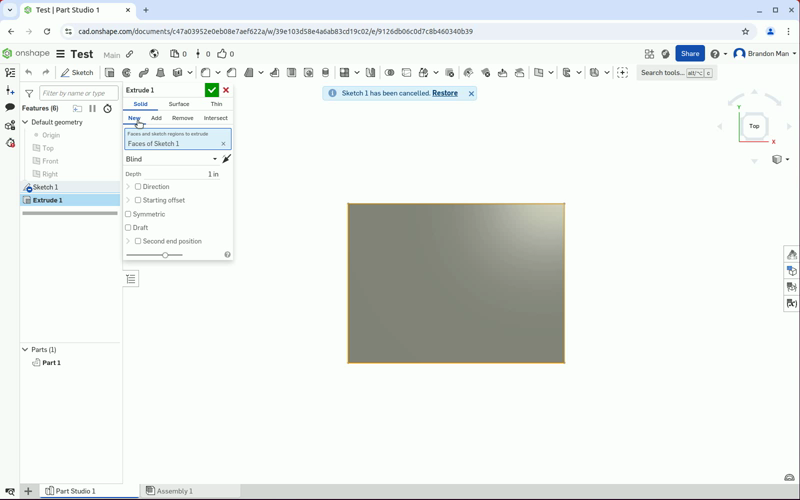
click(137, 120)
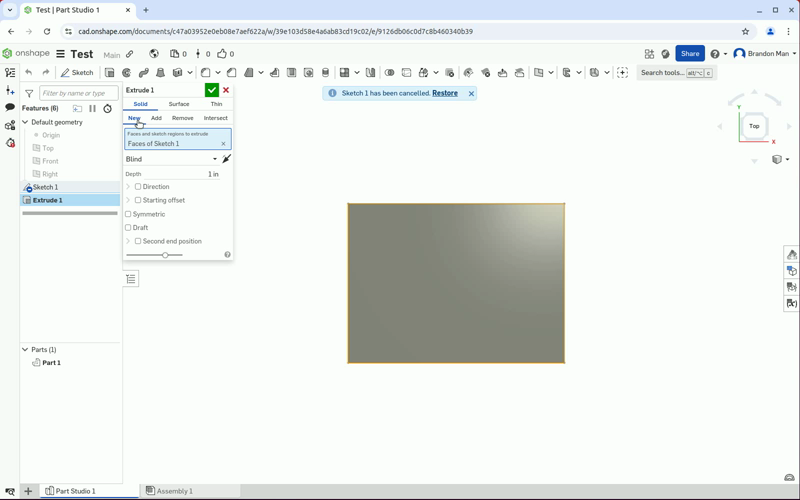
key(tab, 4)
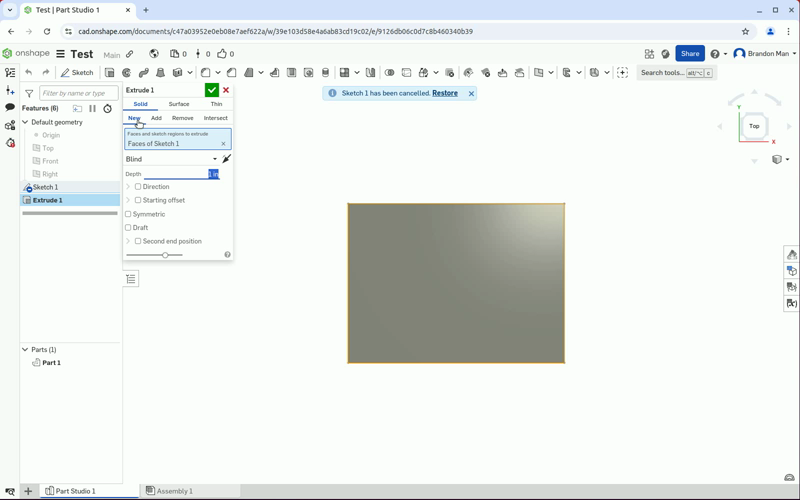
text(19.257)
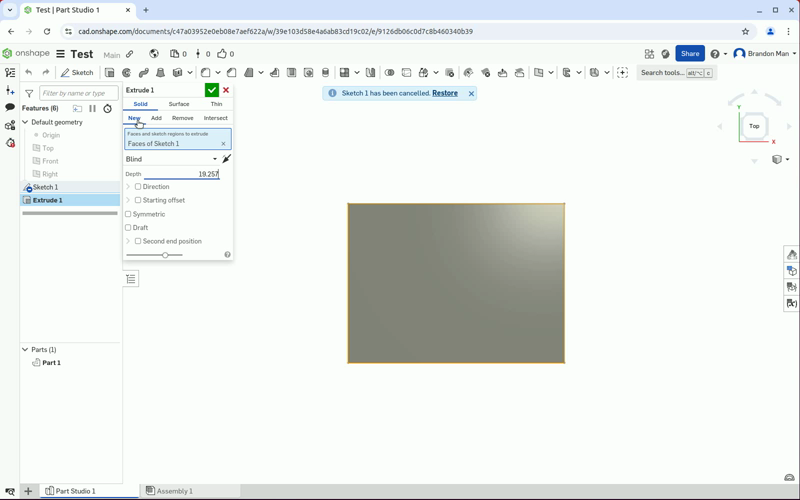
key(enter)
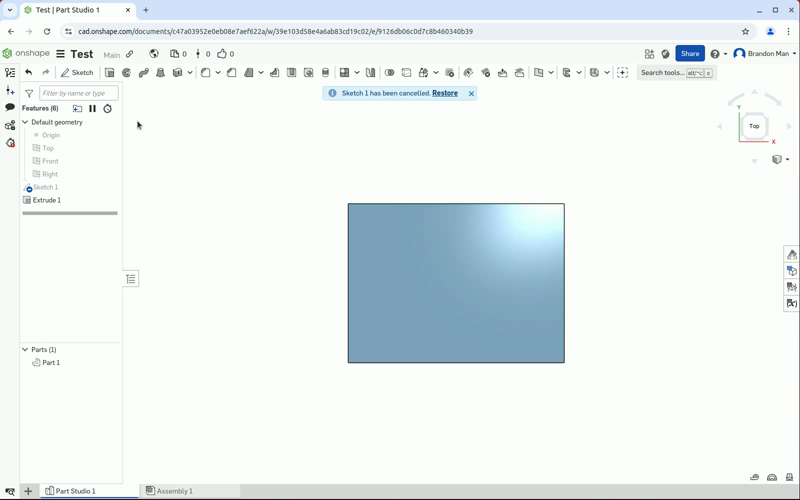
key(shift+h)
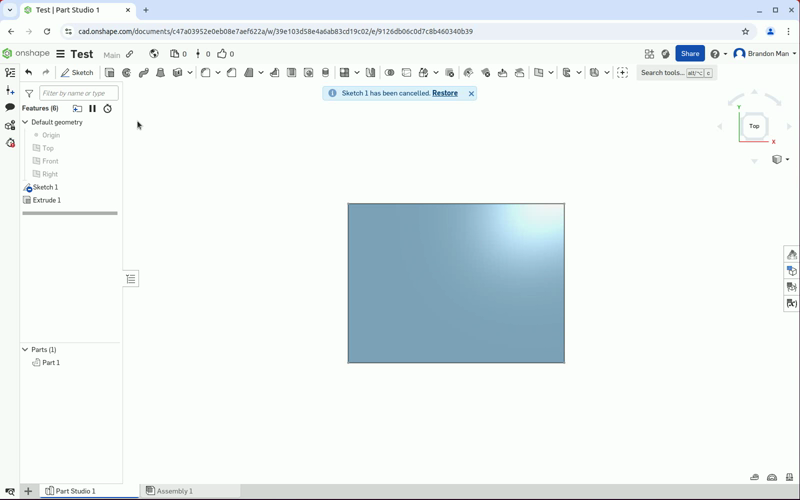
key(shift+h)
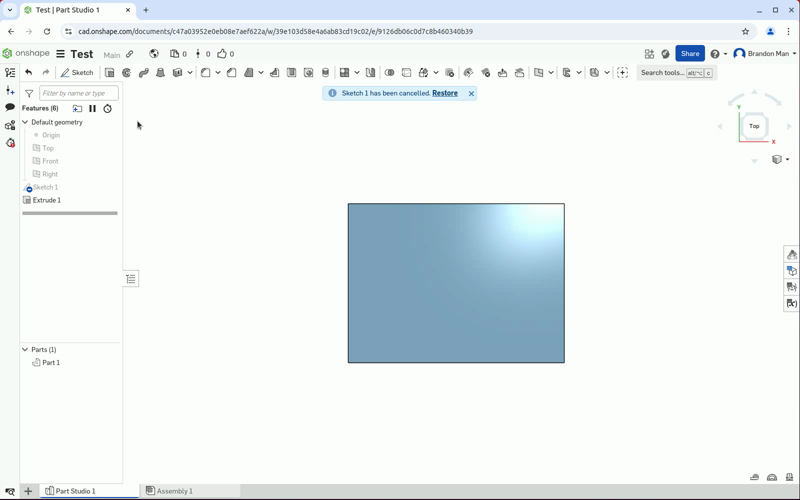
mouse_move(73, 189)
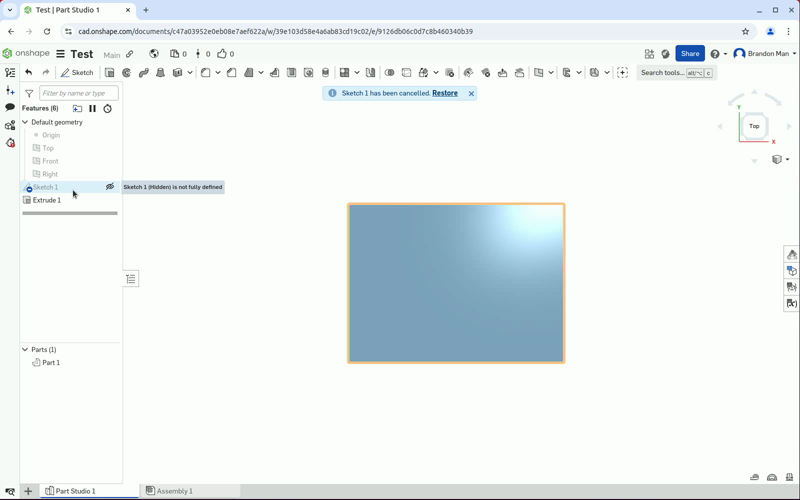
click(73, 189)
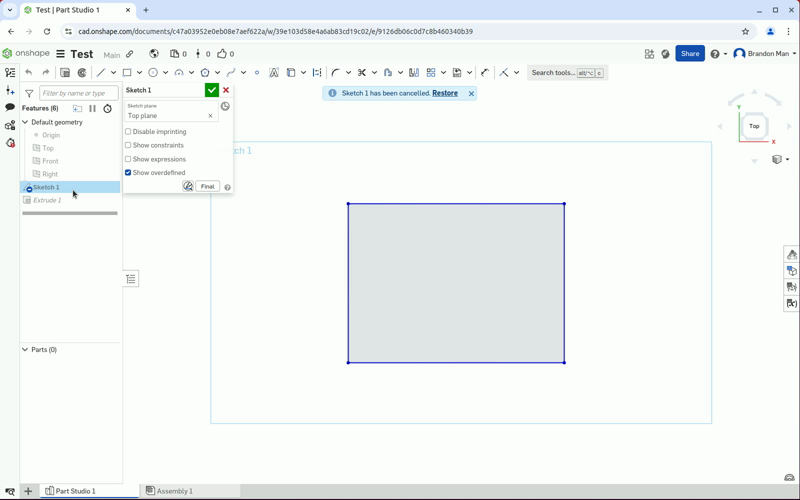
mouse_move(229, 92)
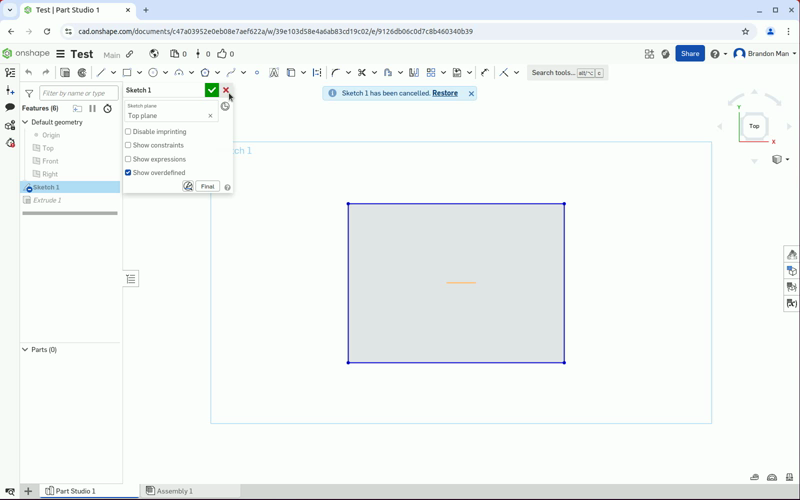
click(229, 92)
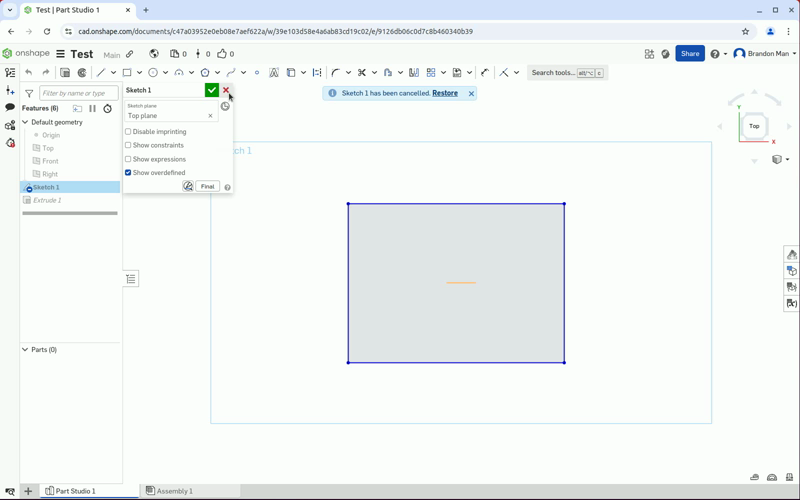
key(shift+s)
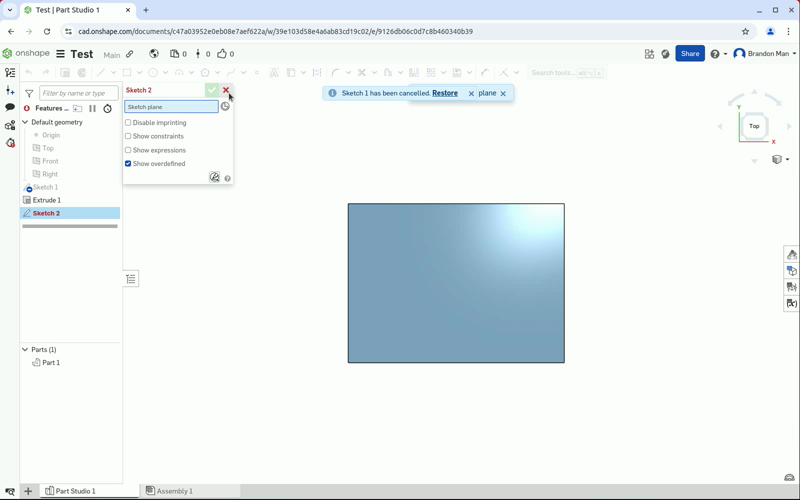
mouse_move(73, 150)
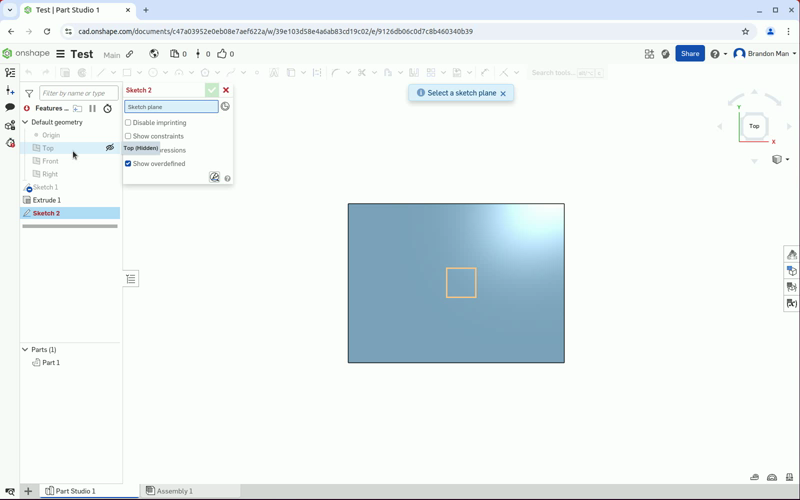
click(73, 150)
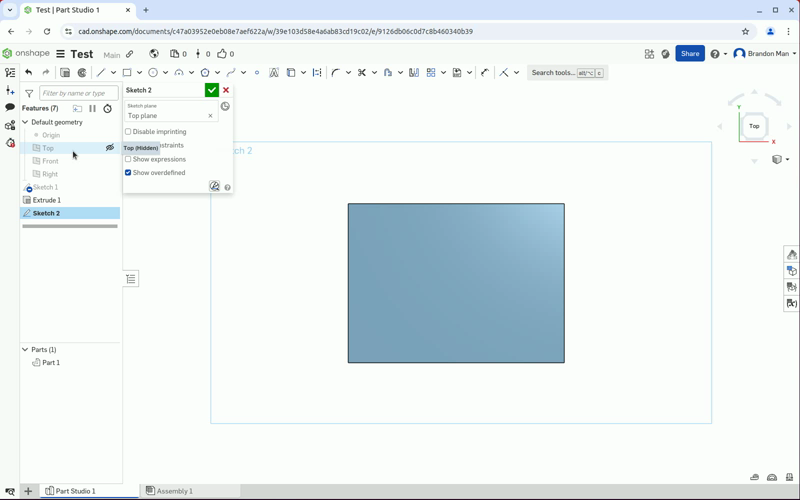
mouse_move(73, 352)
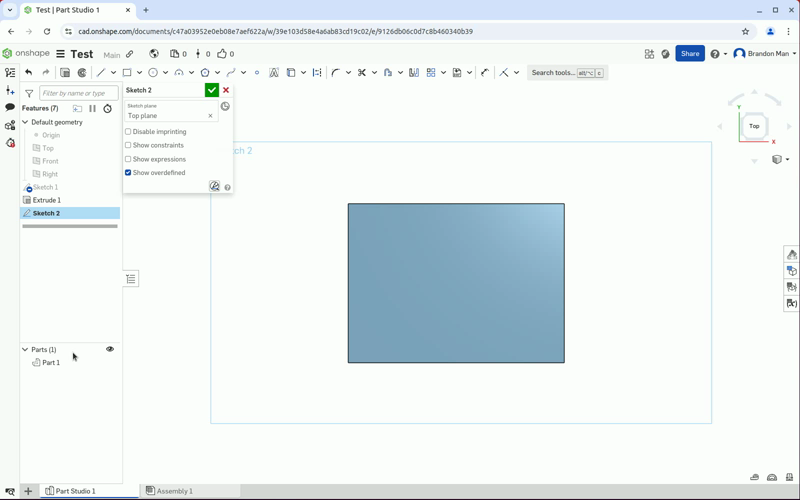
key(y)
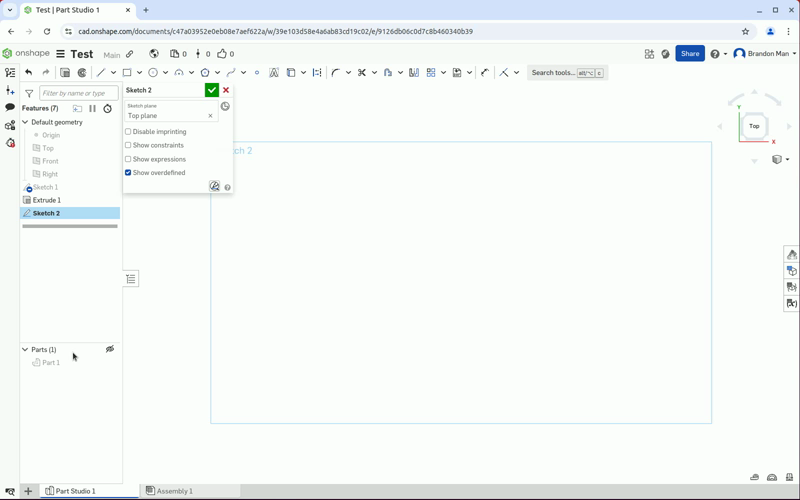
key(l)
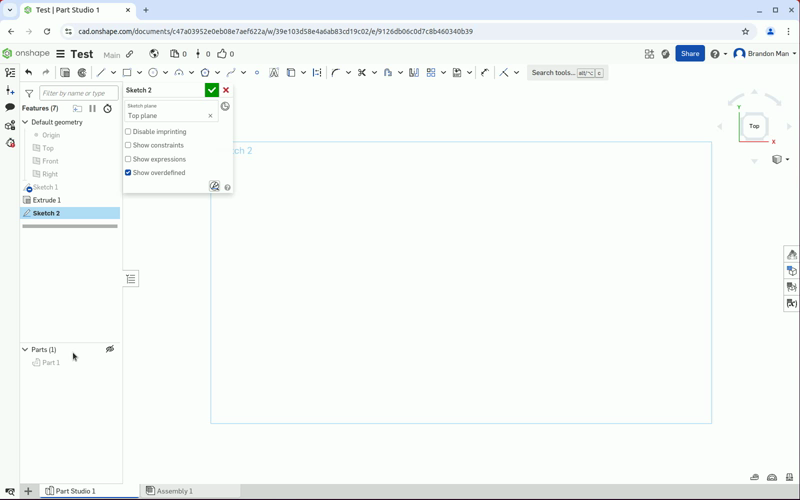
key_down(shift)
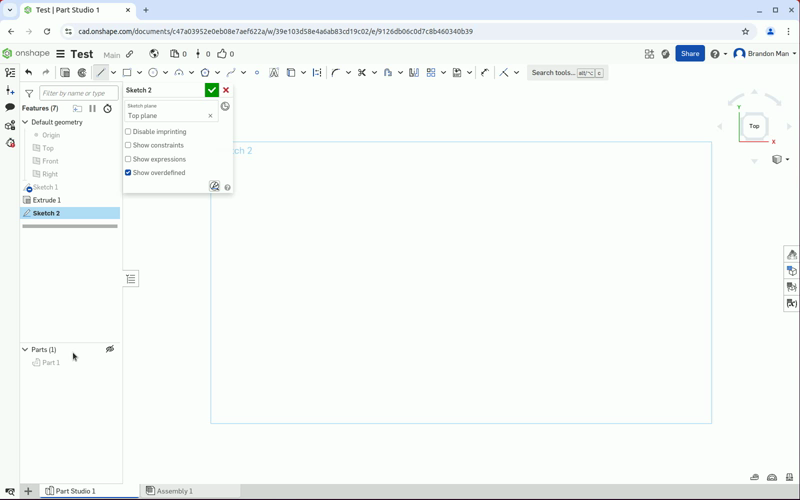
mouse_move(405, 272)
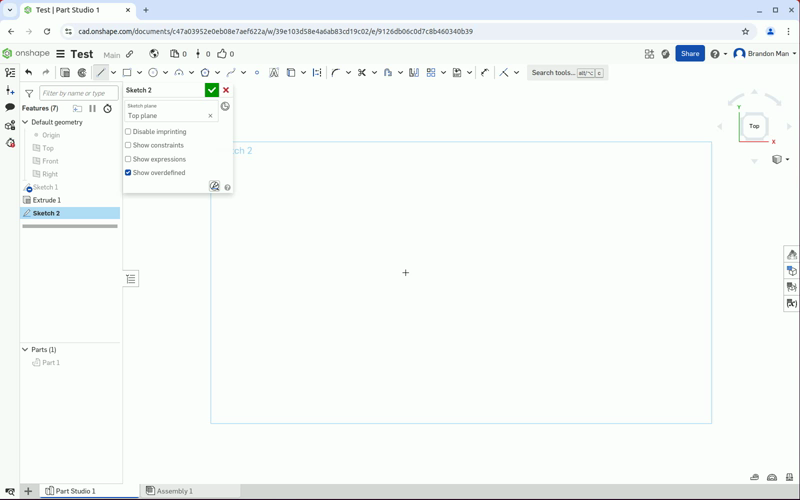
click(405, 272)
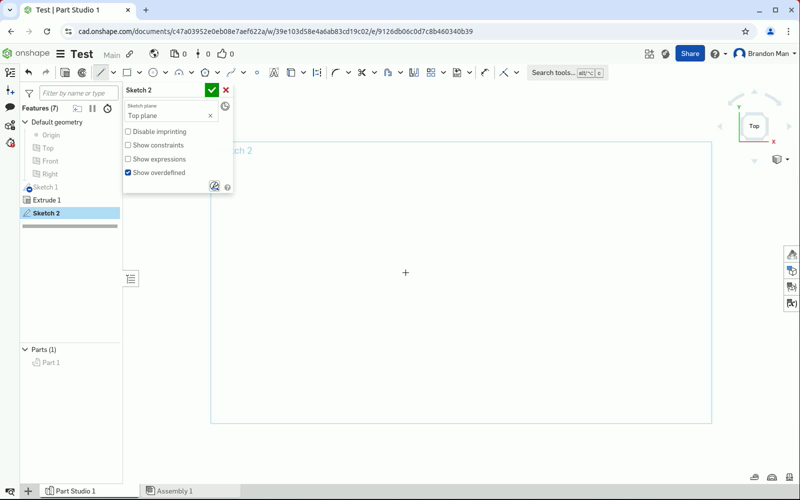
key_up(shift)
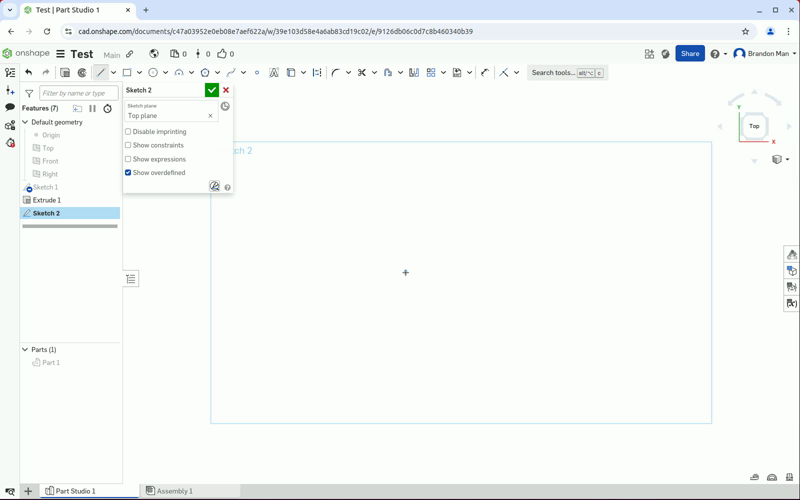
key_down(shift)
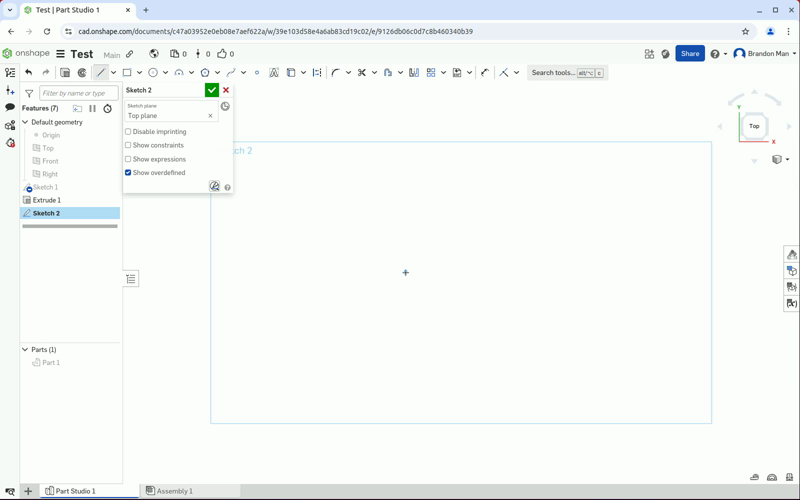
mouse_move(435, 272)
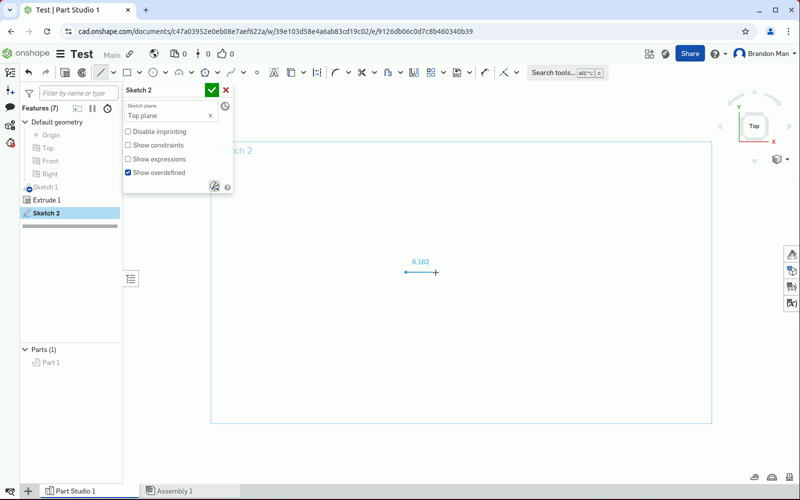
mouse_move(461, 272)
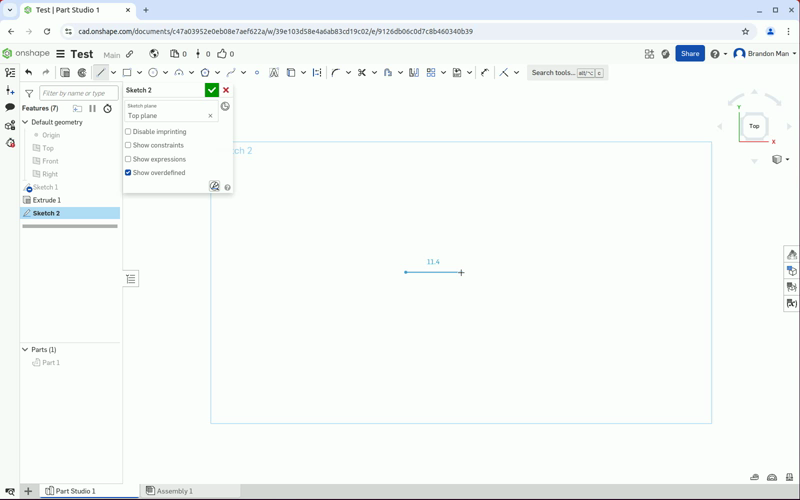
click(461, 272)
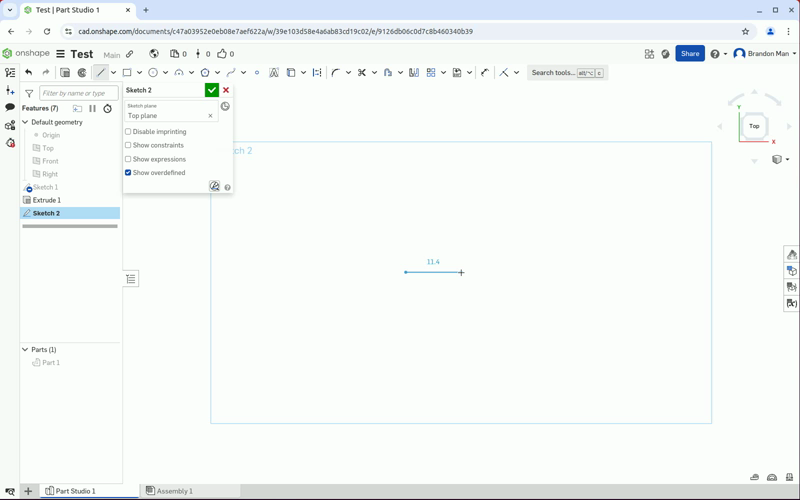
key_up(shift)
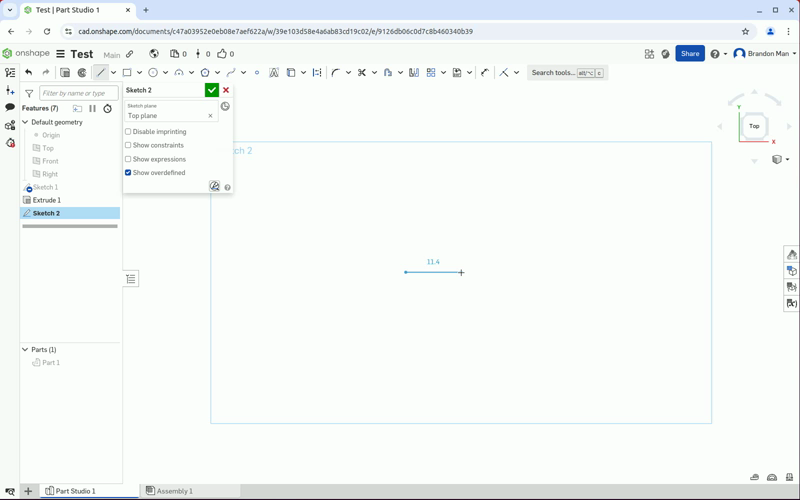
key_down(shift)
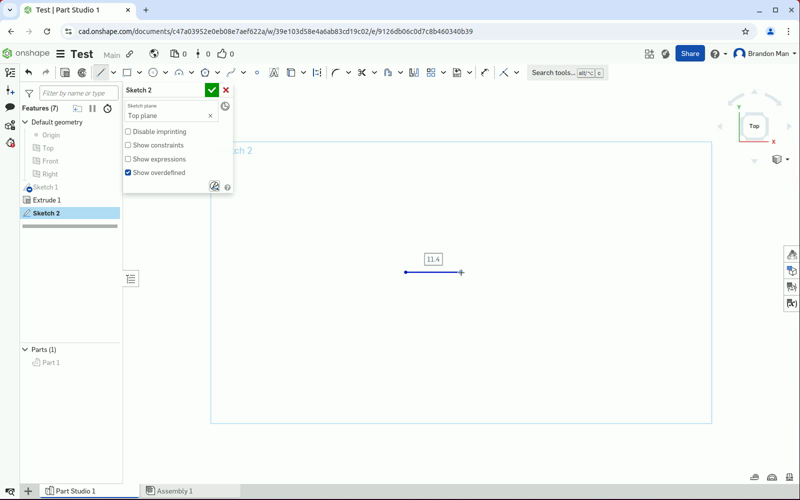
mouse_move(491, 272)
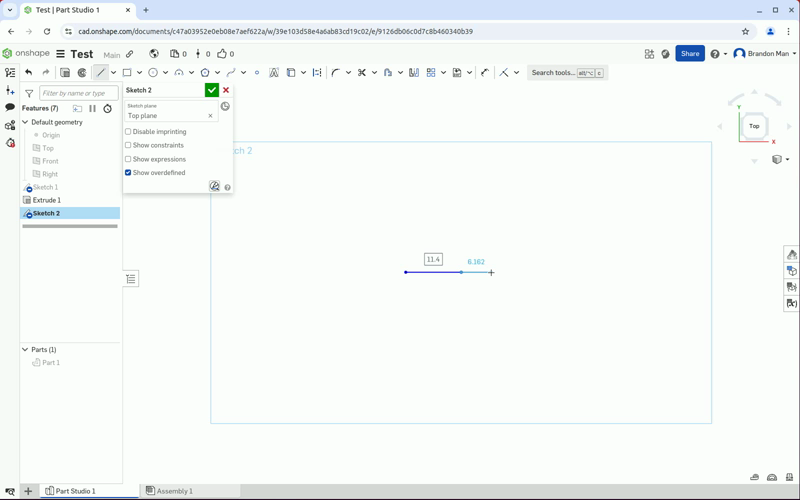
mouse_move(461, 252)
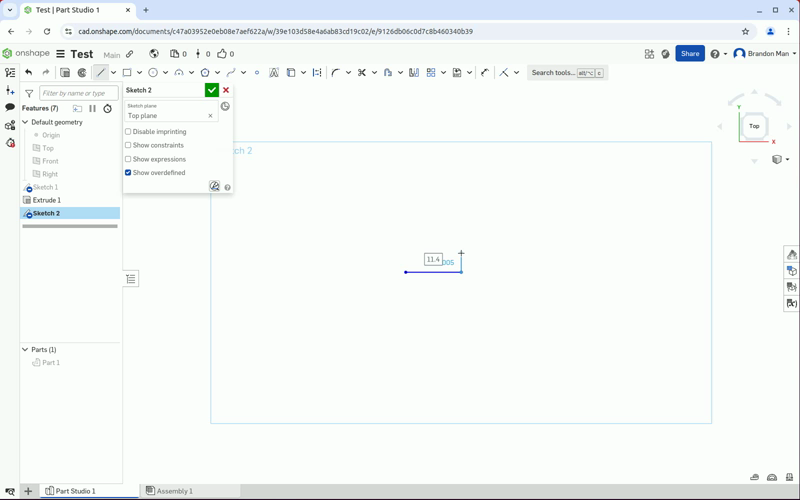
click(461, 252)
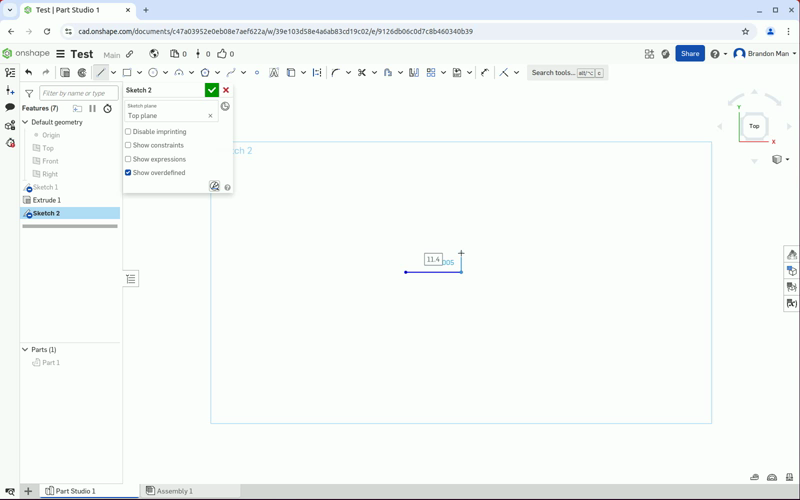
key_up(shift)
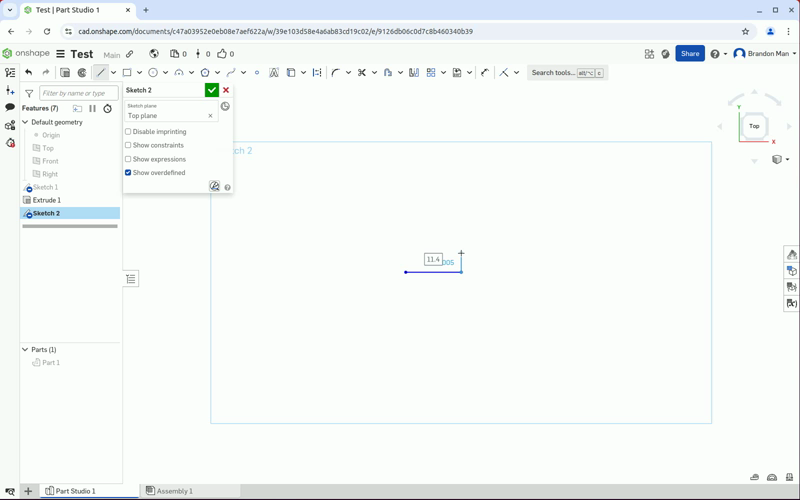
key_down(shift)
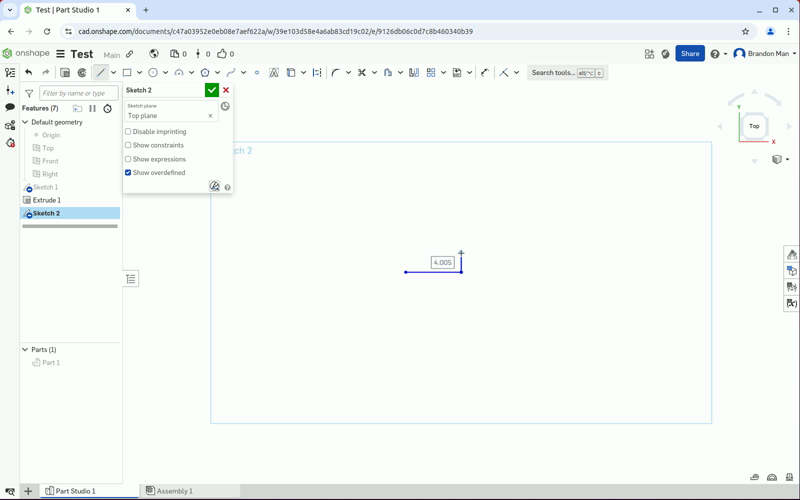
mouse_move(491, 252)
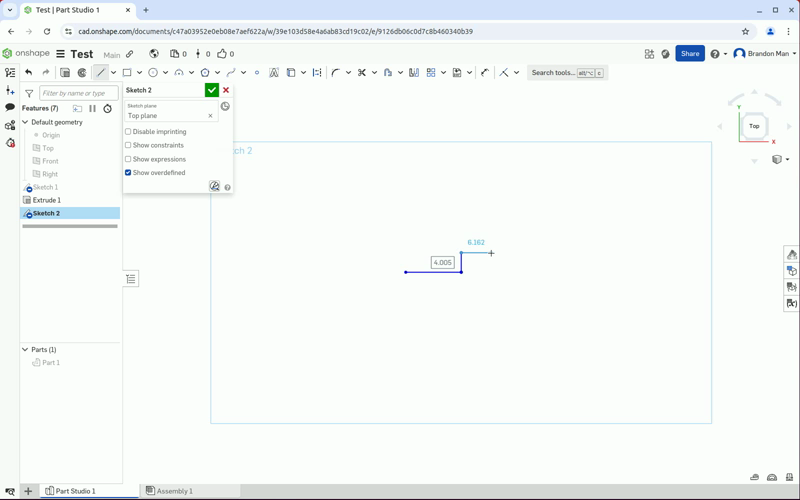
mouse_move(405, 252)
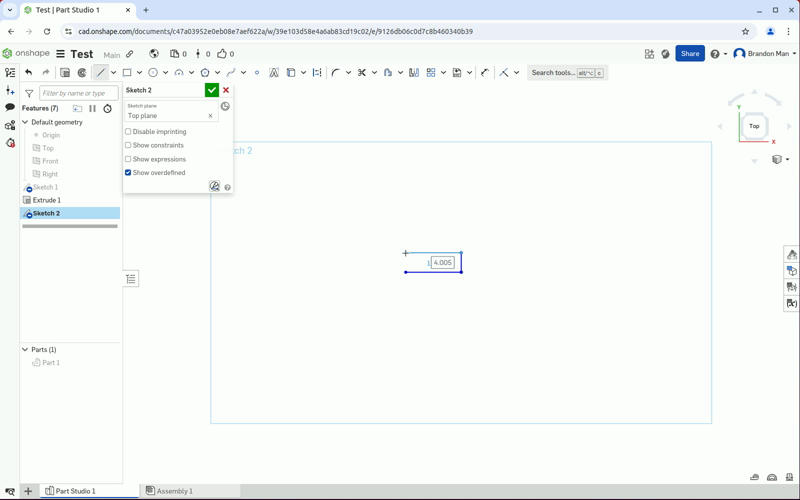
click(405, 252)
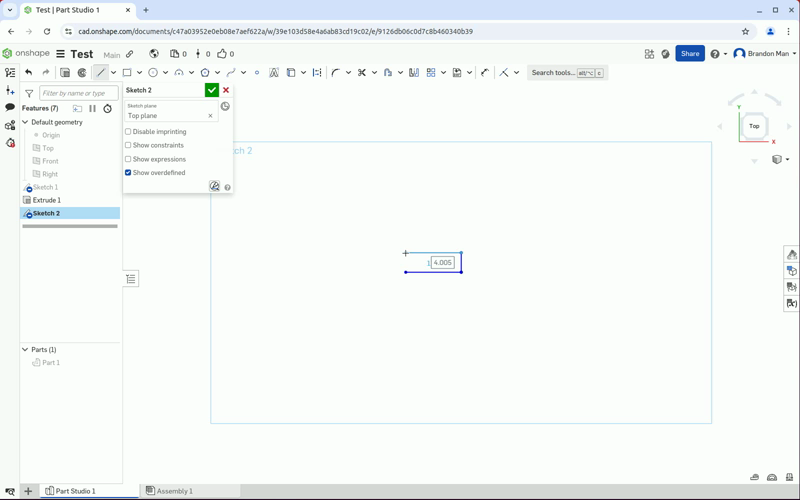
key_up(shift)
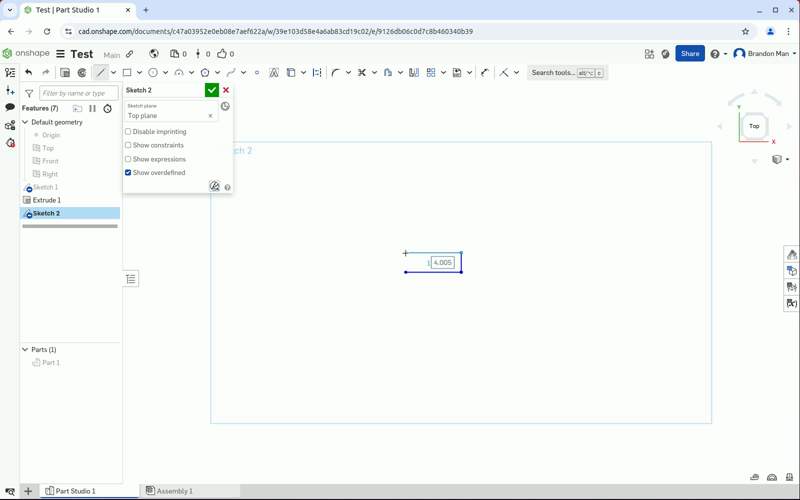
mouse_move(435, 252)
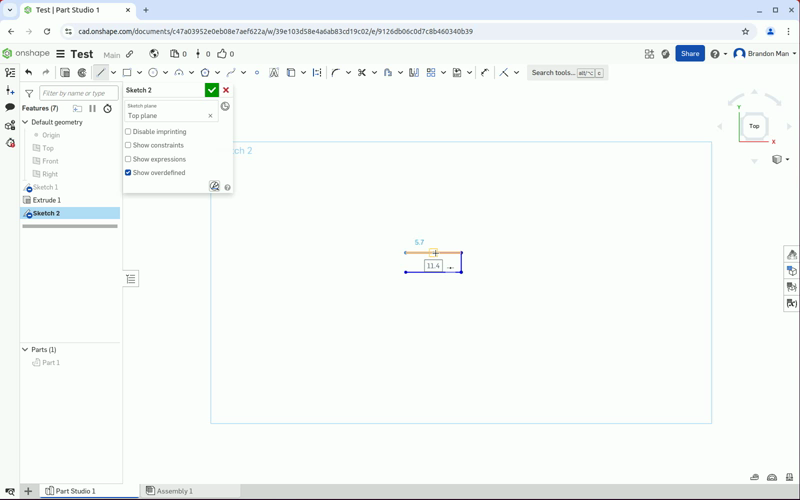
key_down(shift)
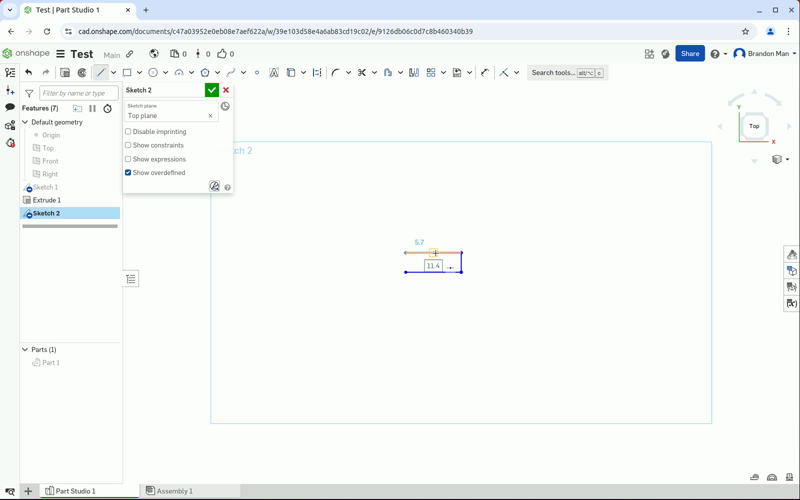
mouse_move(405, 272)
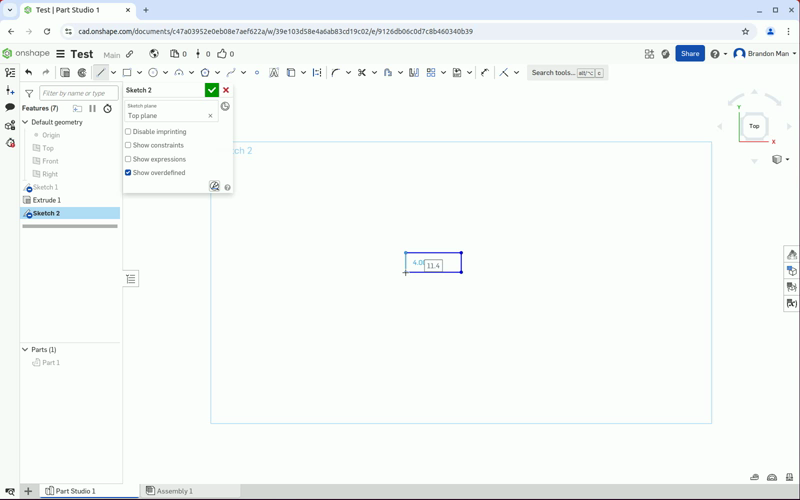
key_up(shift)
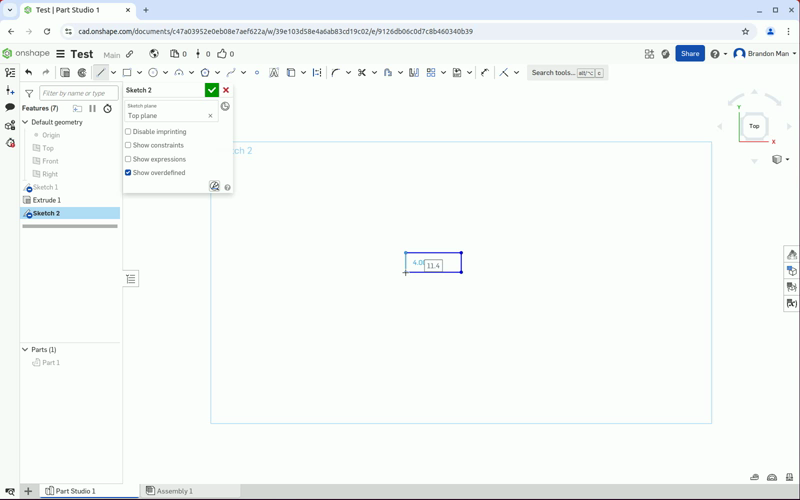
click(405, 272)
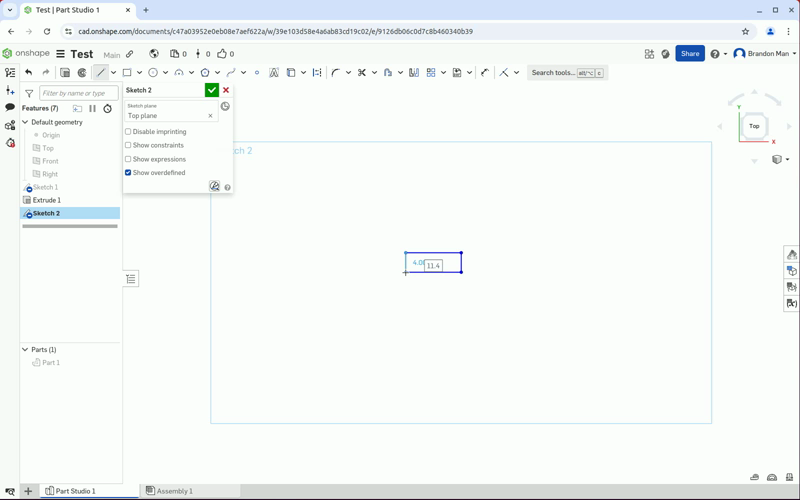
key(esc)
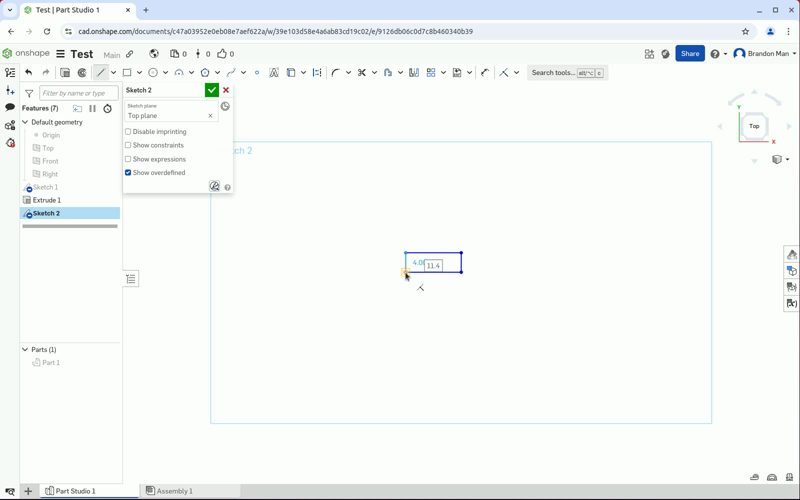
mouse_move(443, 268)
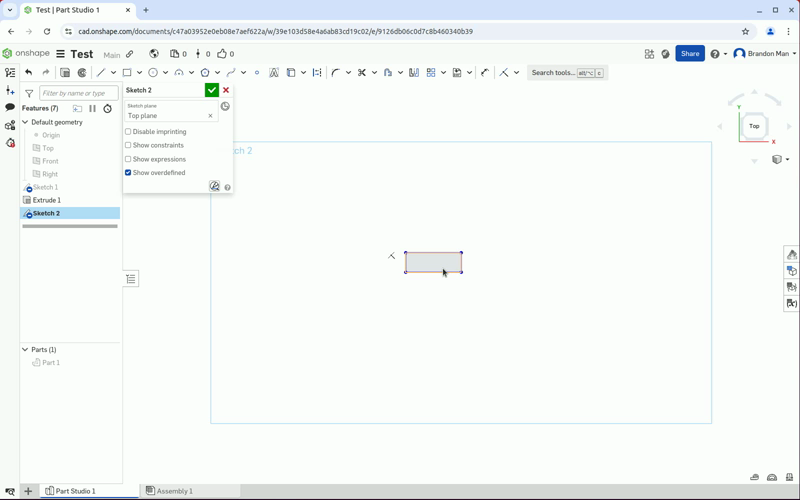
scroll(6)
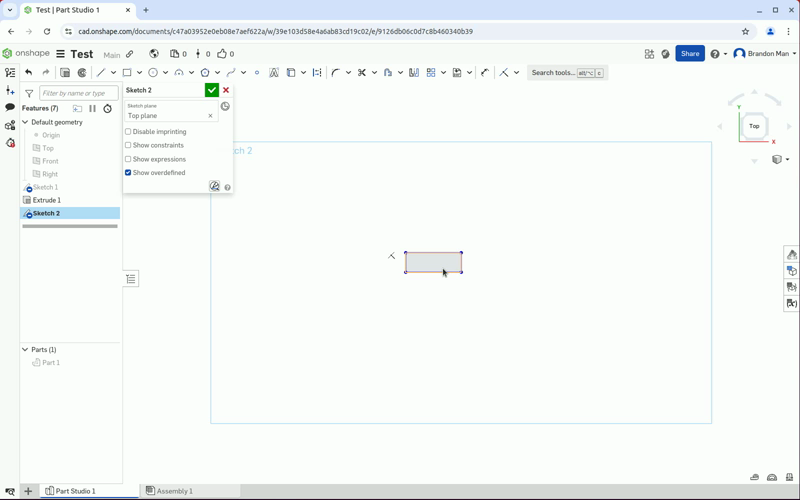
scroll(6)
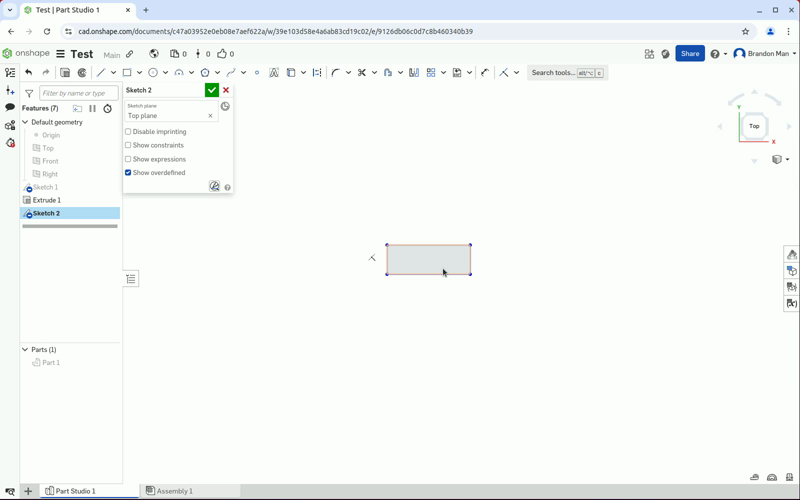
scroll(6)
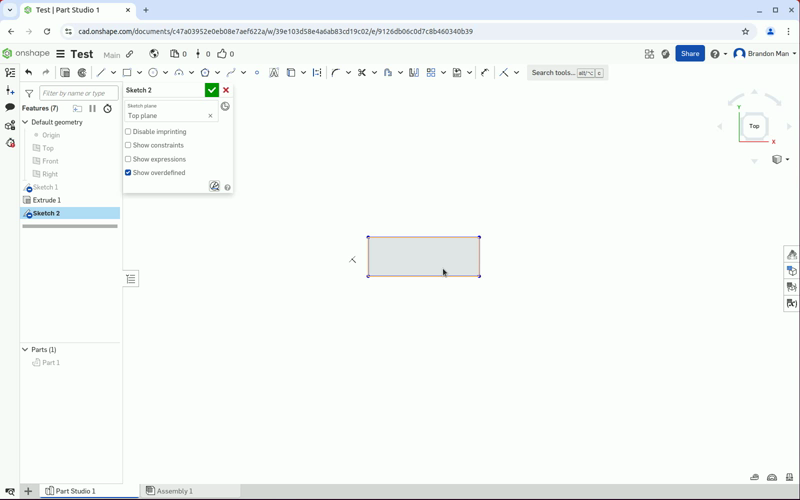
scroll(6)
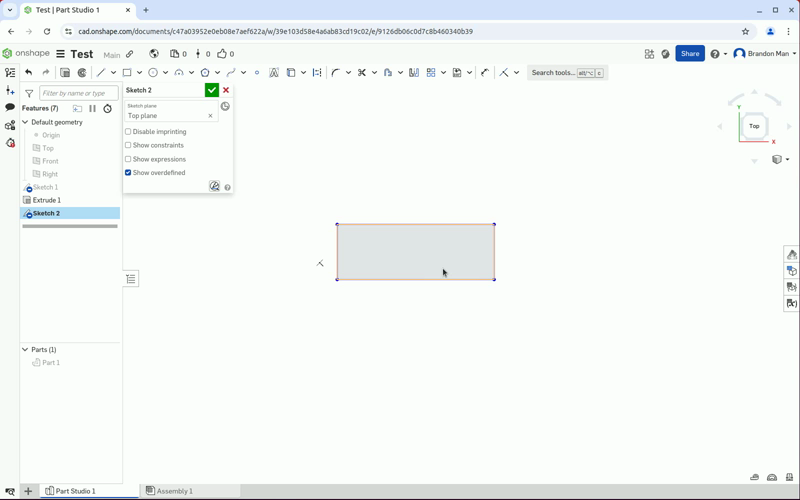
scroll(6)
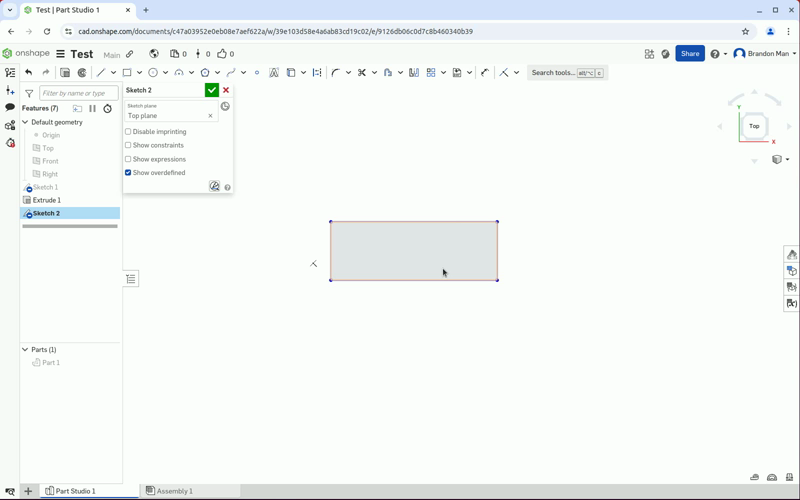
scroll(6)
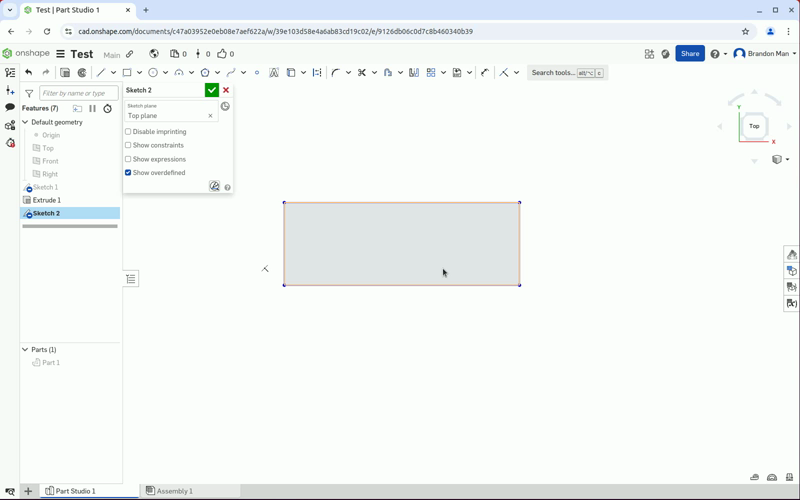
scroll(6)
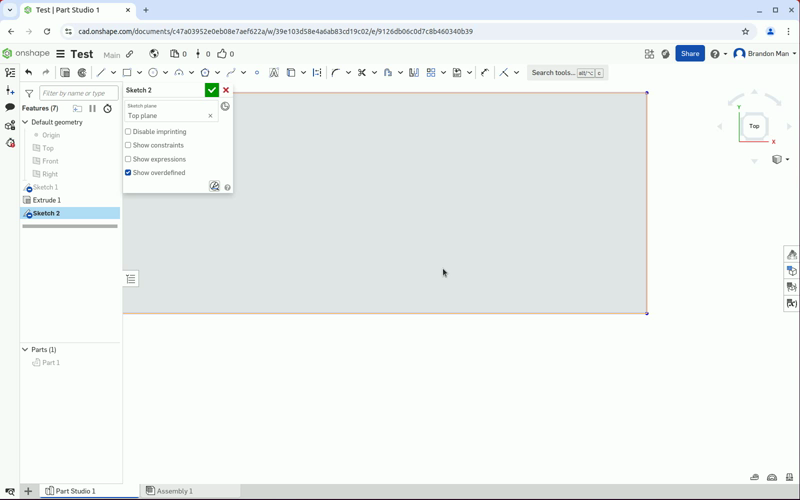
click(443, 268)
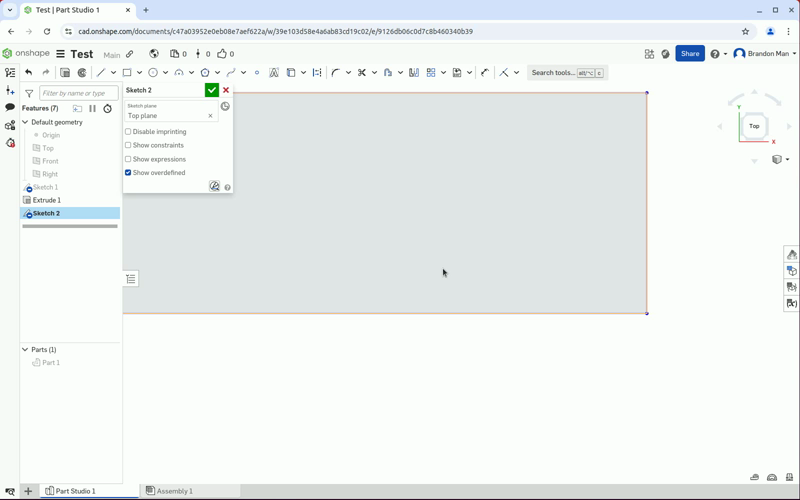
scroll(-6)
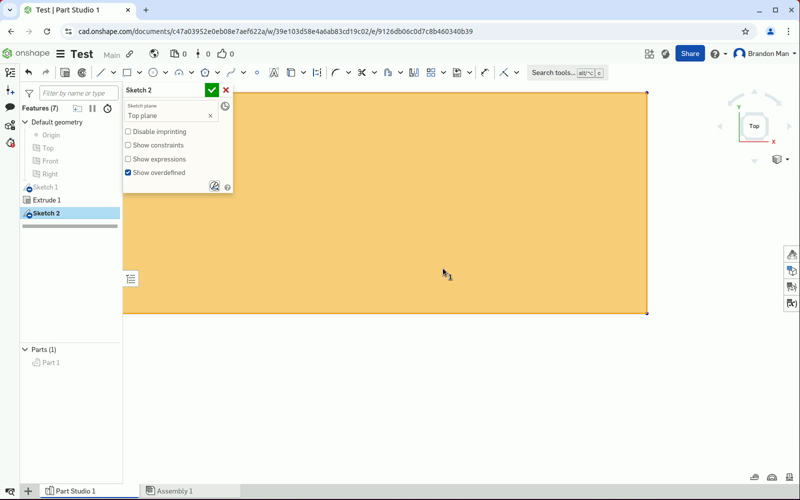
scroll(-6)
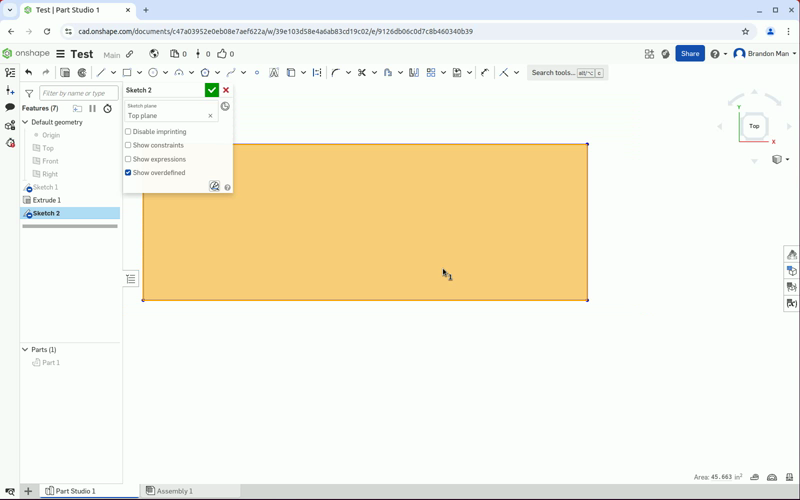
scroll(-6)
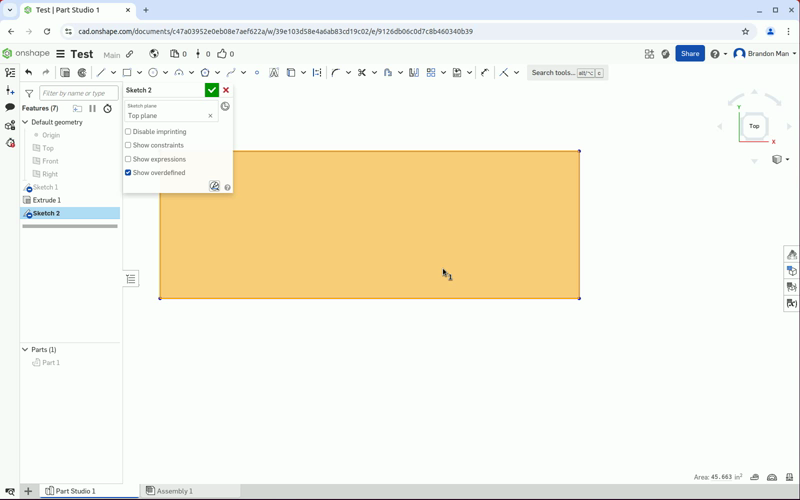
scroll(-6)
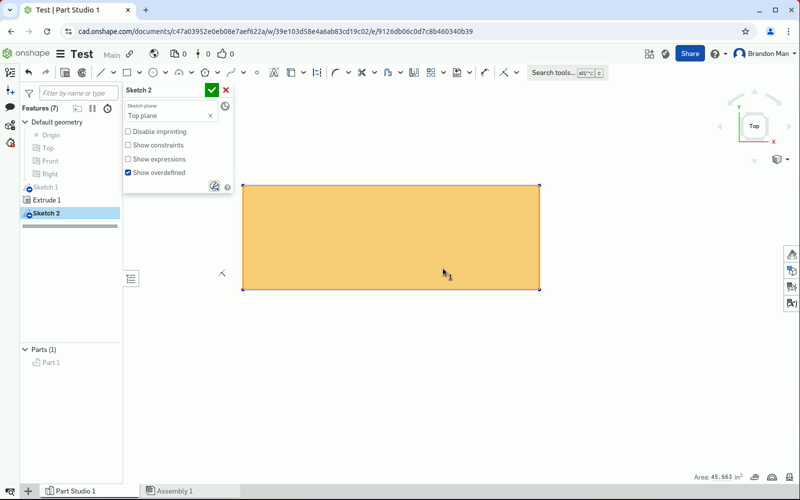
scroll(-6)
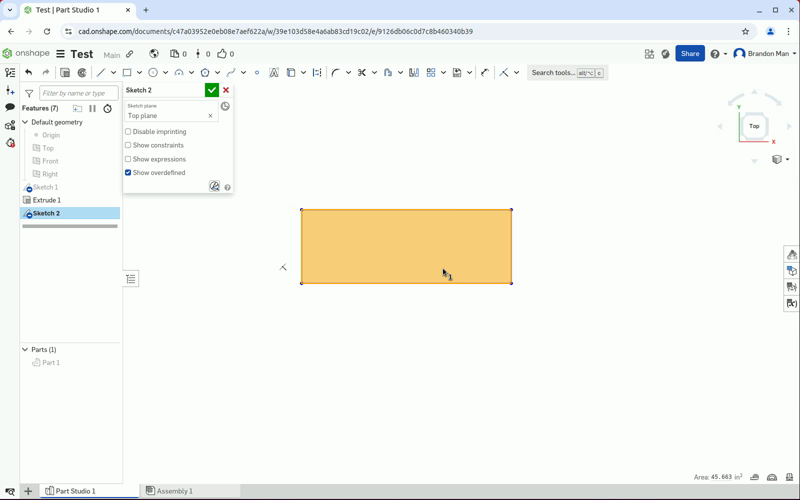
scroll(-6)
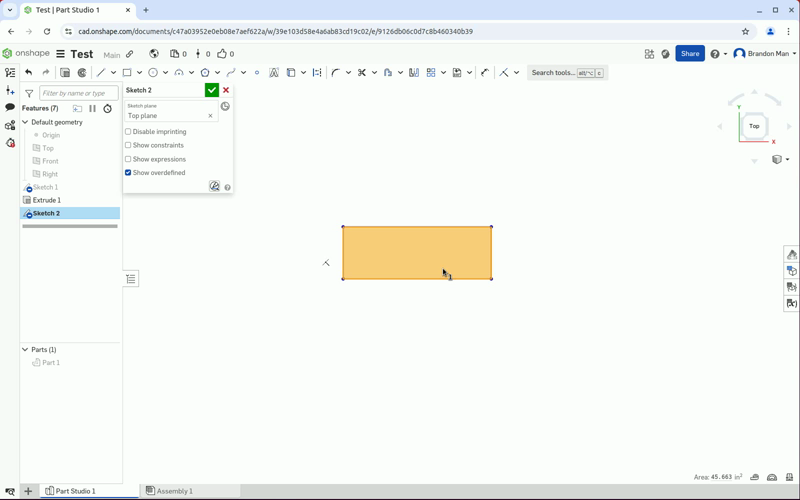
scroll(-6)
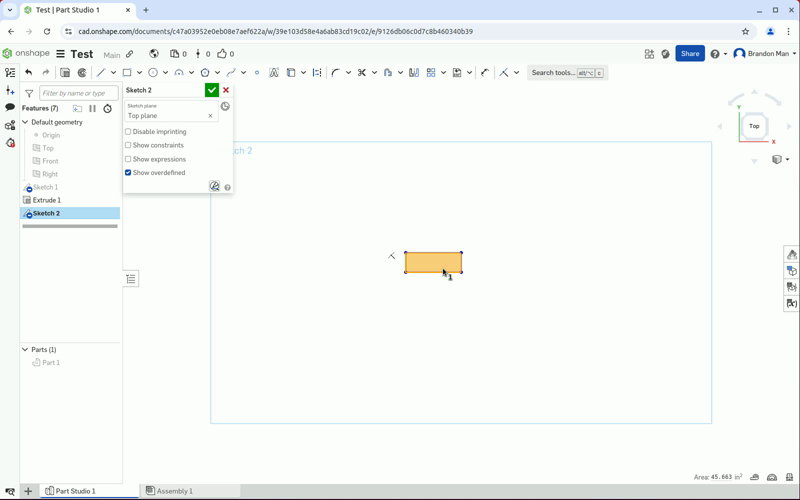
mouse_move(73, 352)
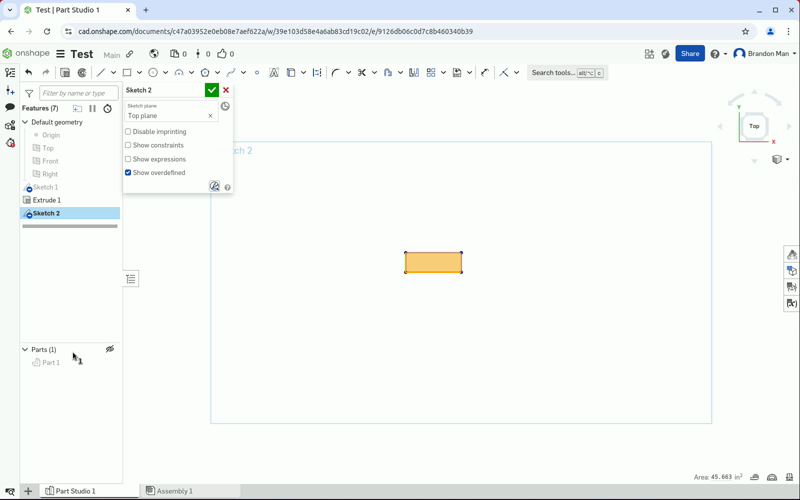
key(shift+y)
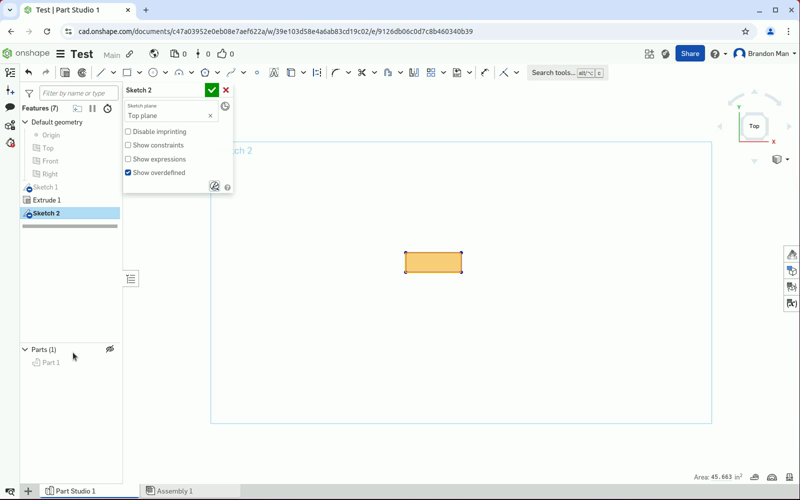
key(shift+e)
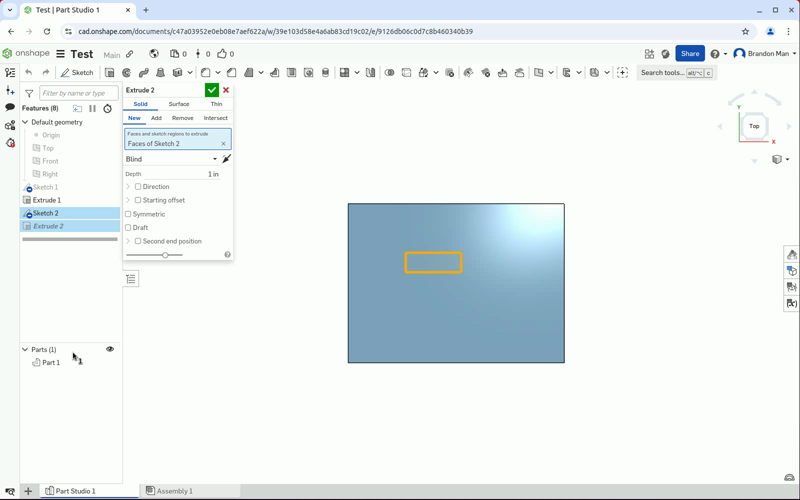
mouse_move(143, 106)
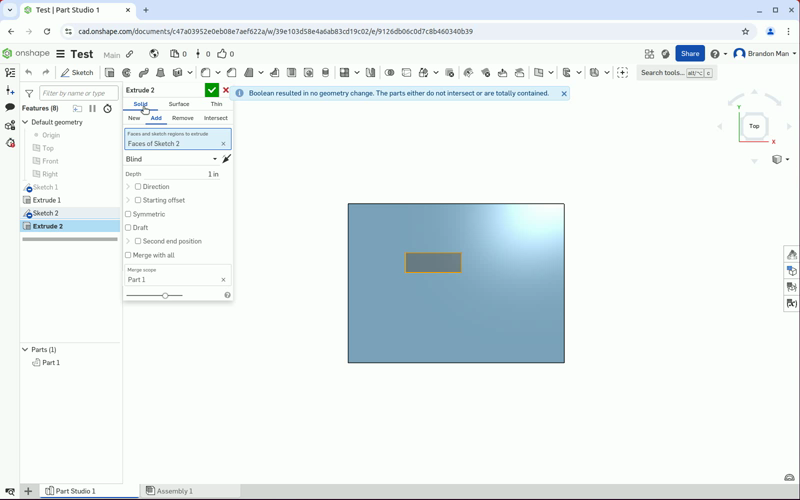
click(143, 106)
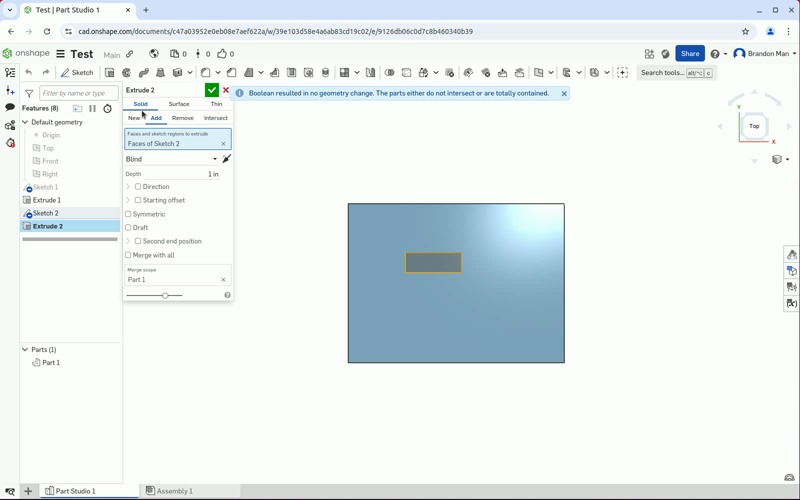
mouse_move(137, 120)
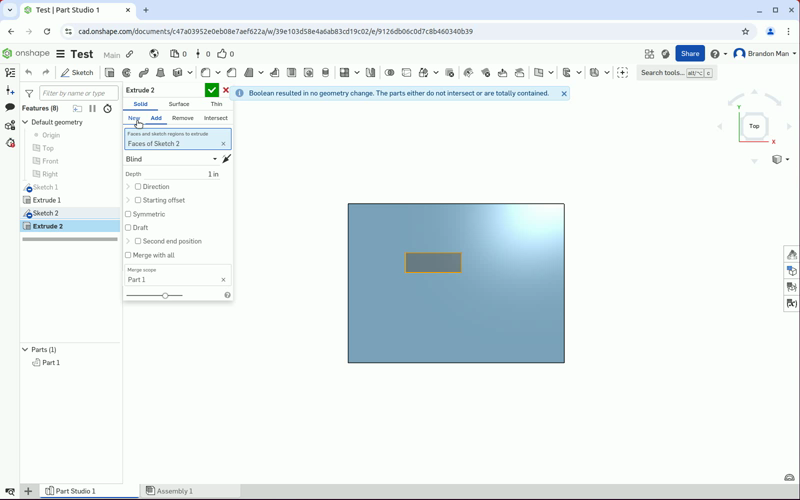
click(137, 120)
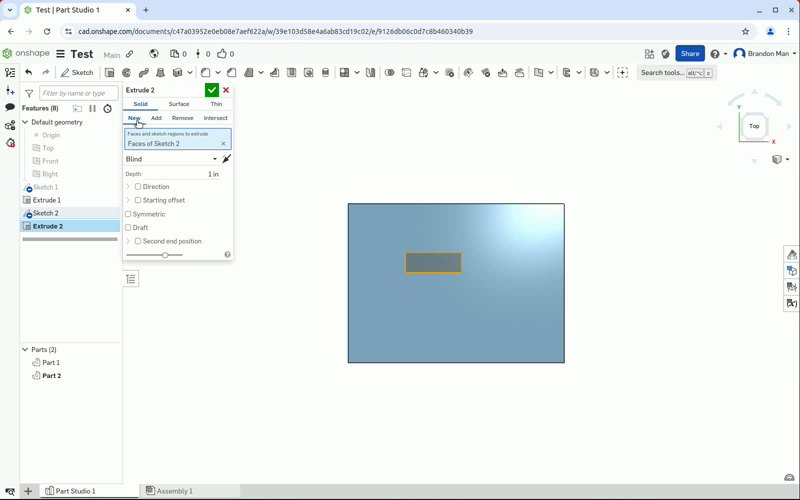
key(tab, 4)
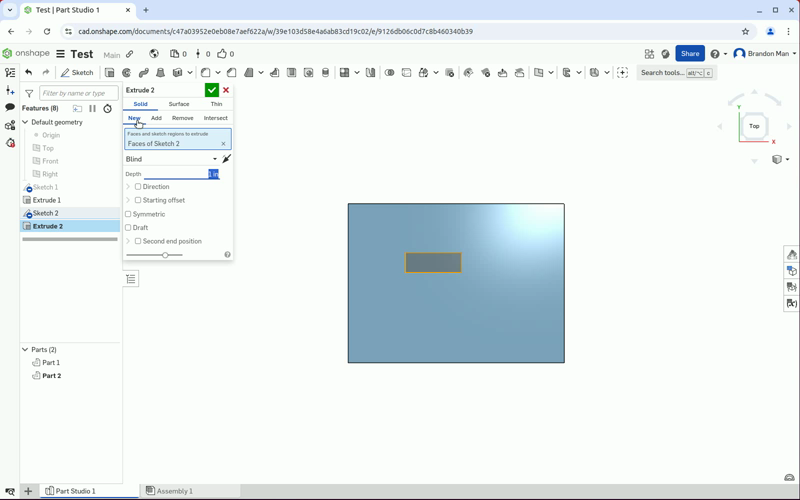
text(-4.574)
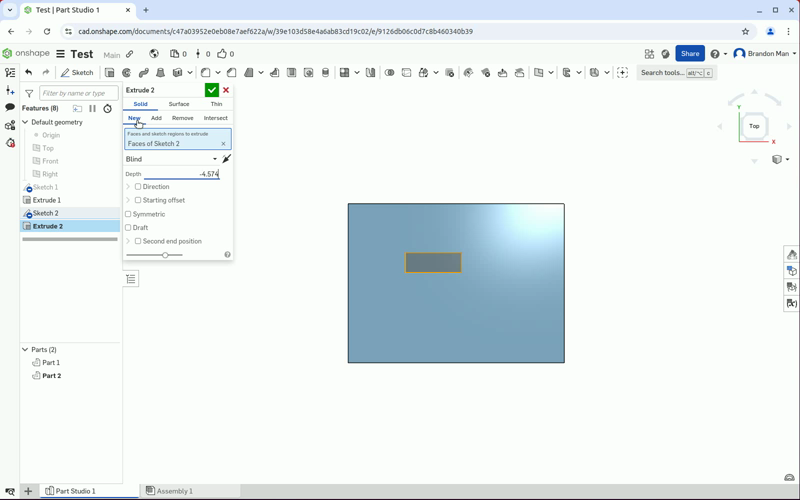
key(enter)
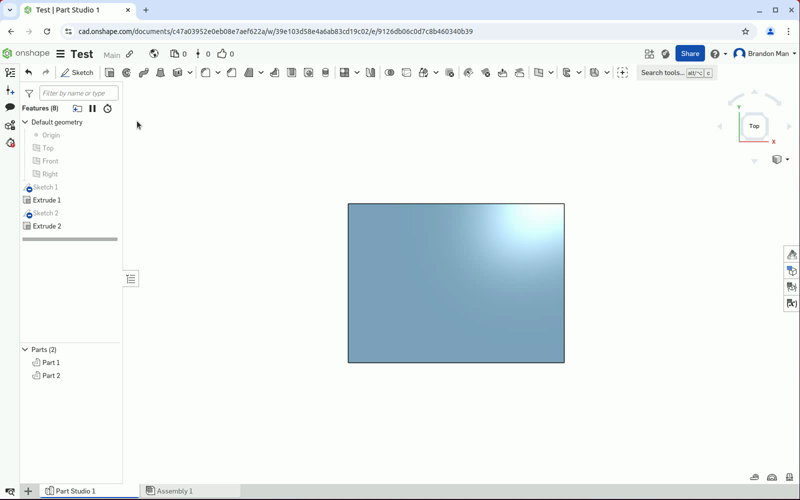
key(shift+h)
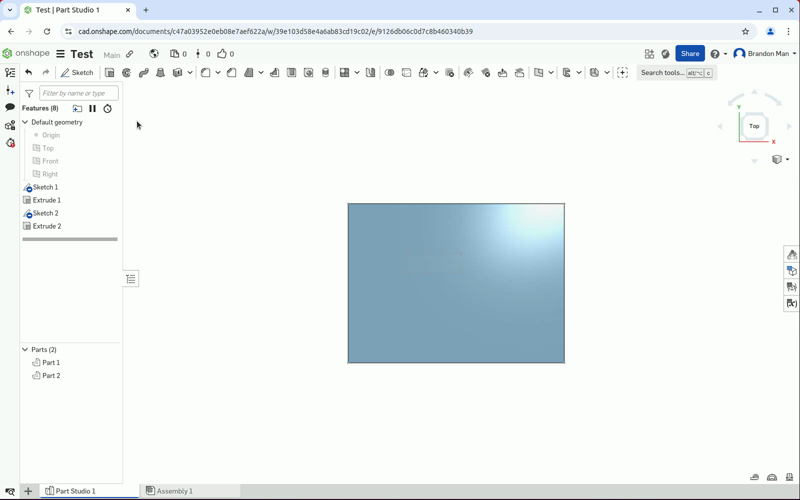
key(shift+h)
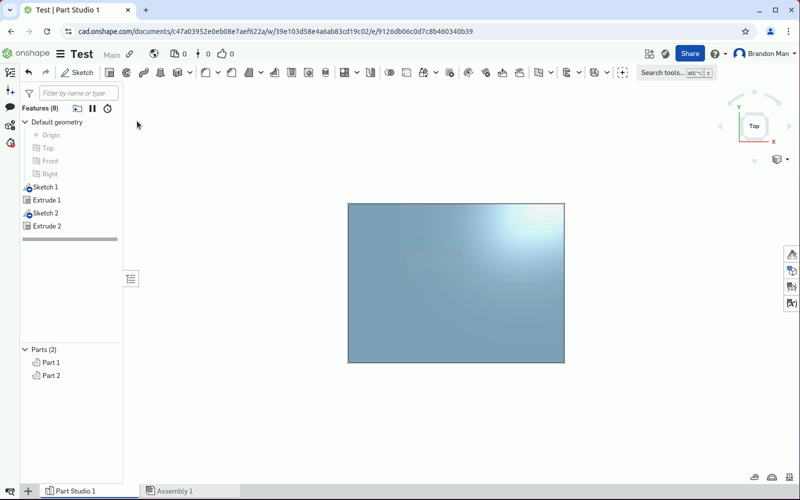
key(shift+7)
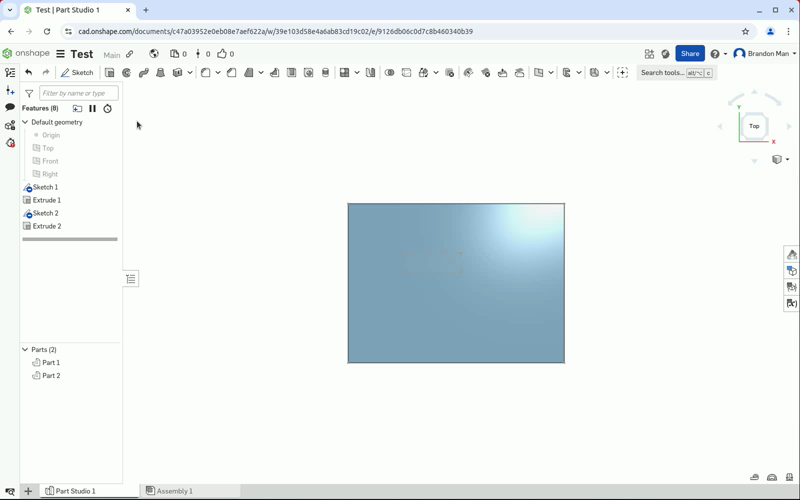
key(up, 3)
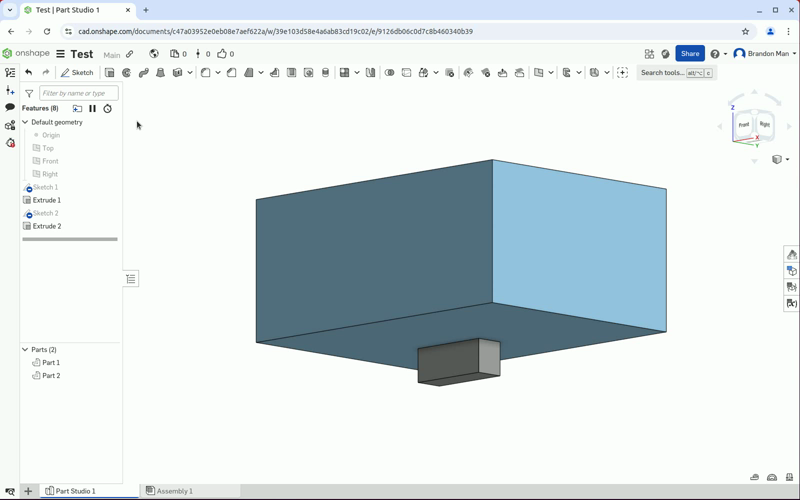
key(left, 3)
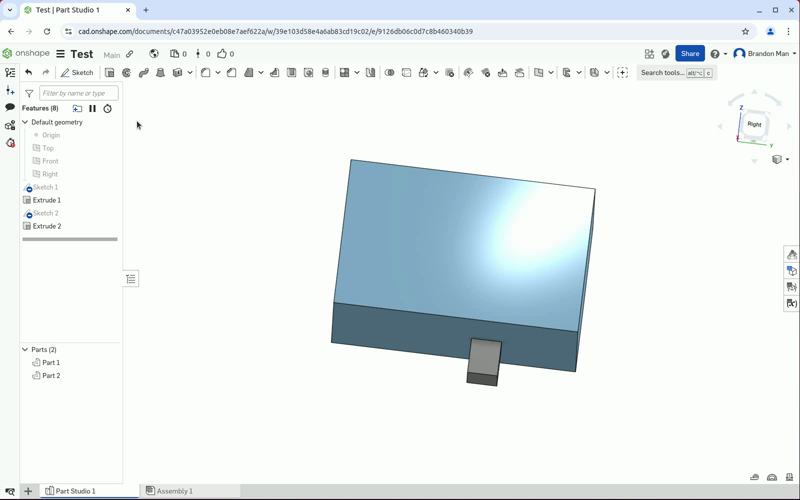
key(right, 3)
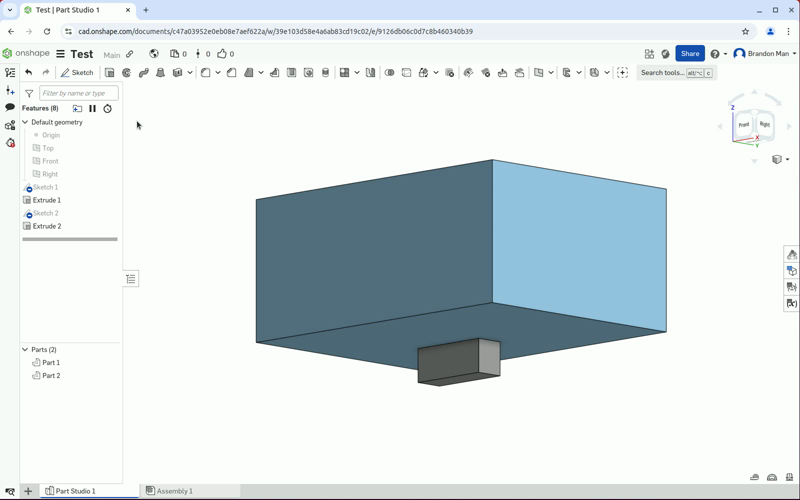
key(down, 3)
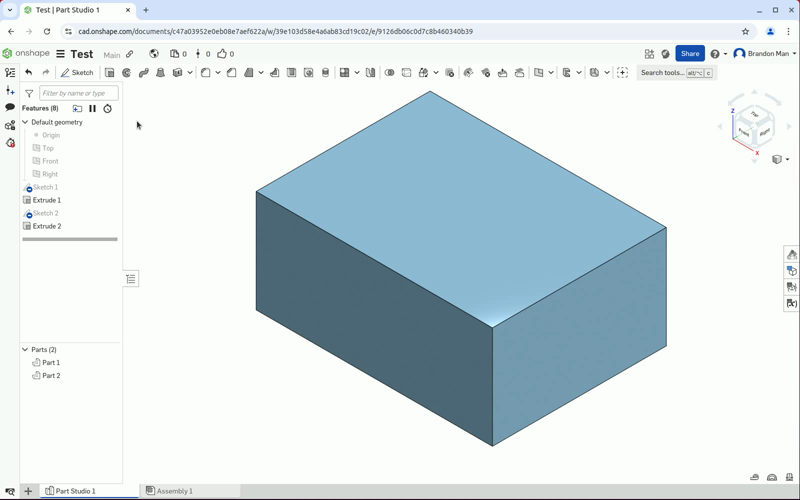
mouse_move(73, 189)
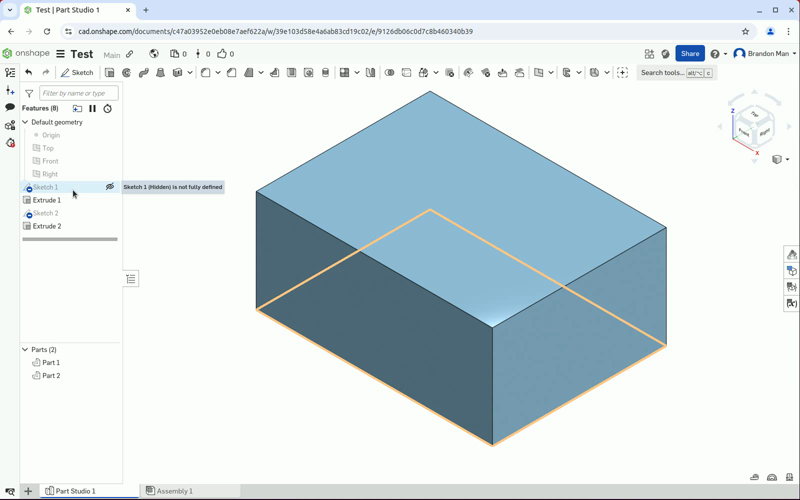
click(73, 189)